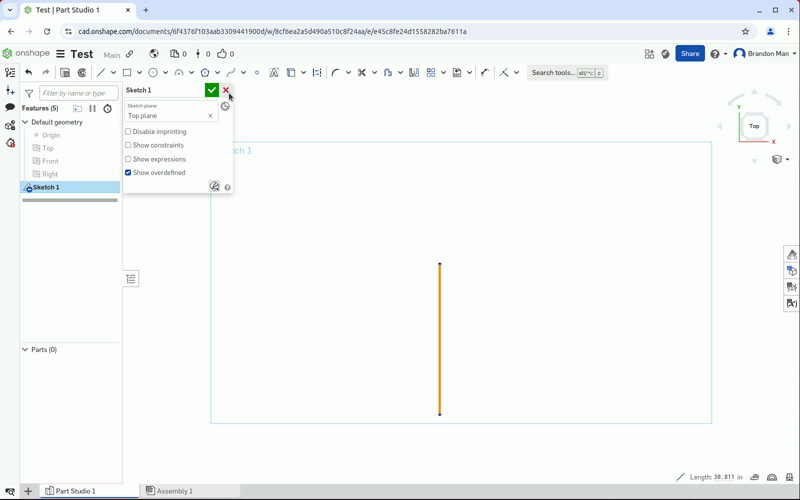
key(shift+h)
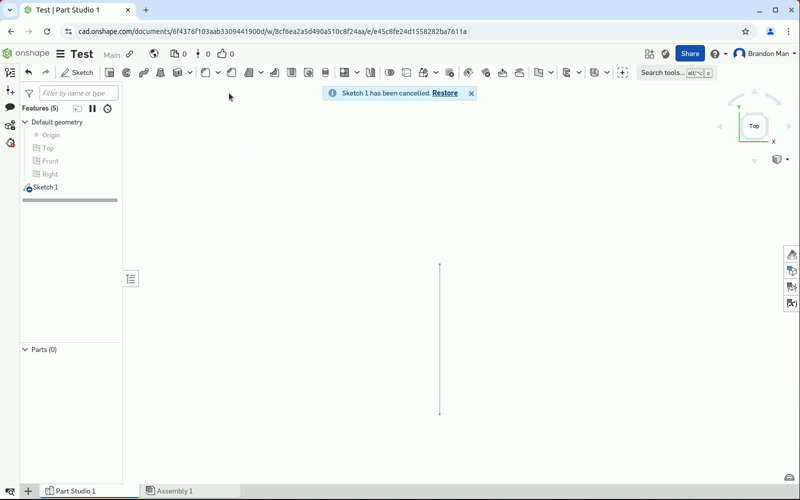
key(shift+s)
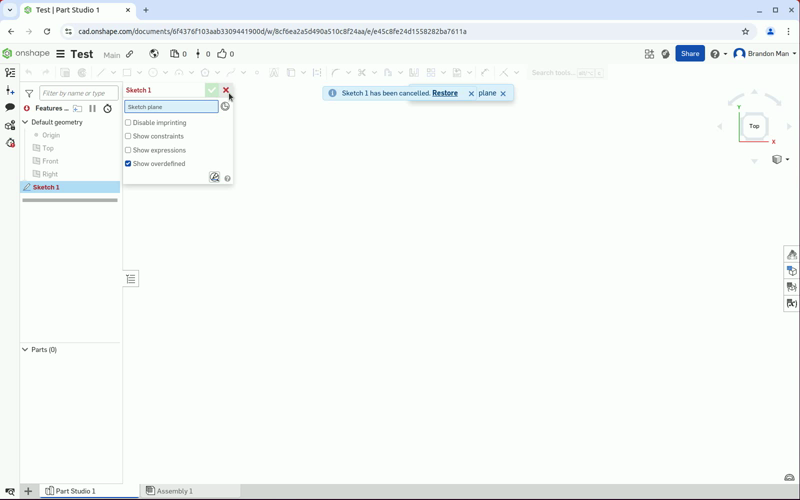
mouse_move(73, 150)
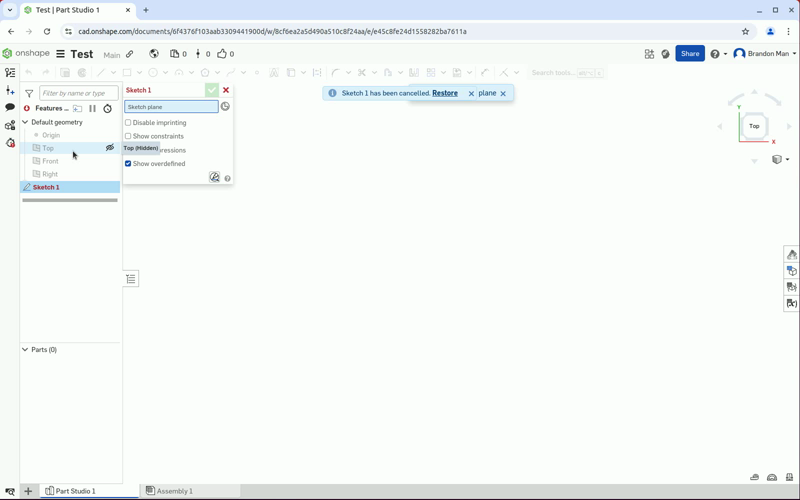
click(73, 150)
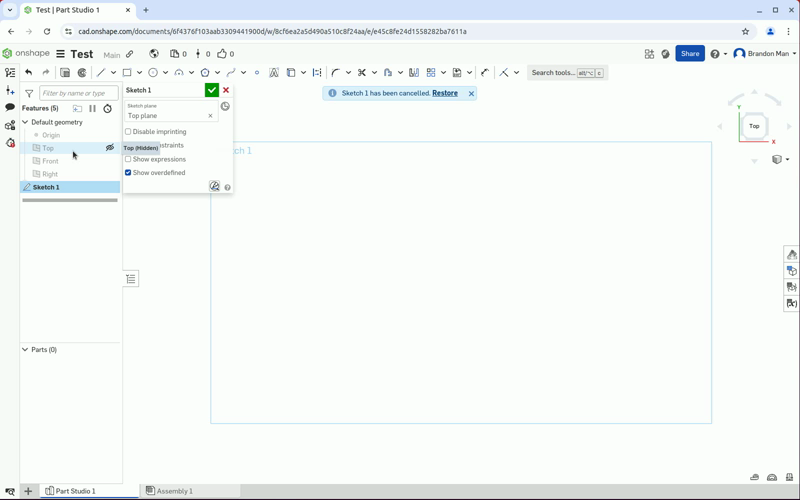
mouse_move(73, 352)
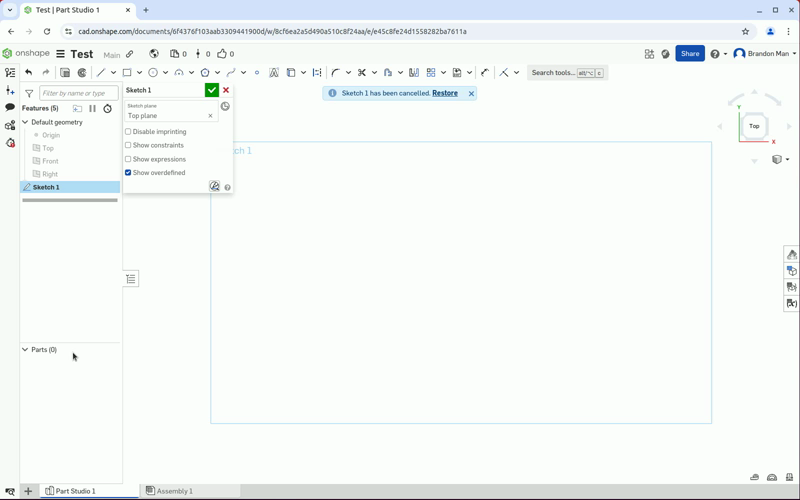
key(y)
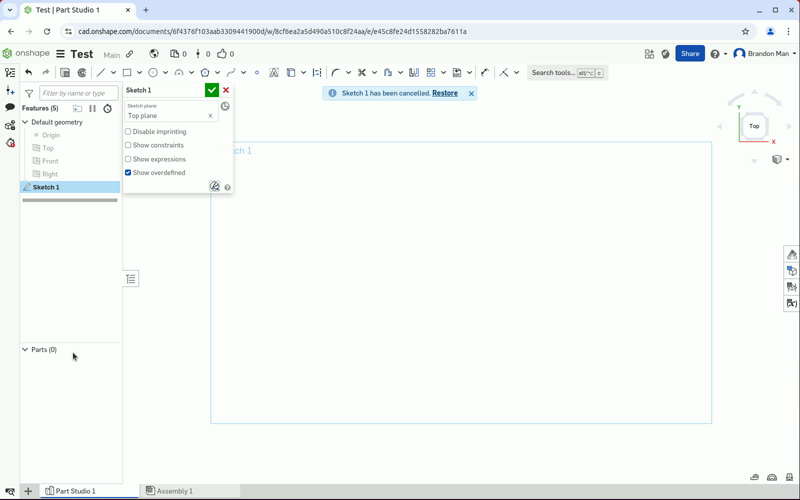
key(c)
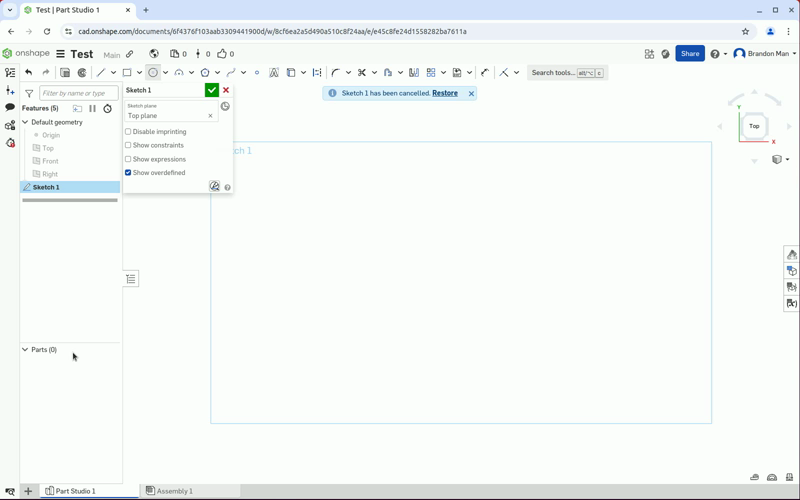
key_down(shift)
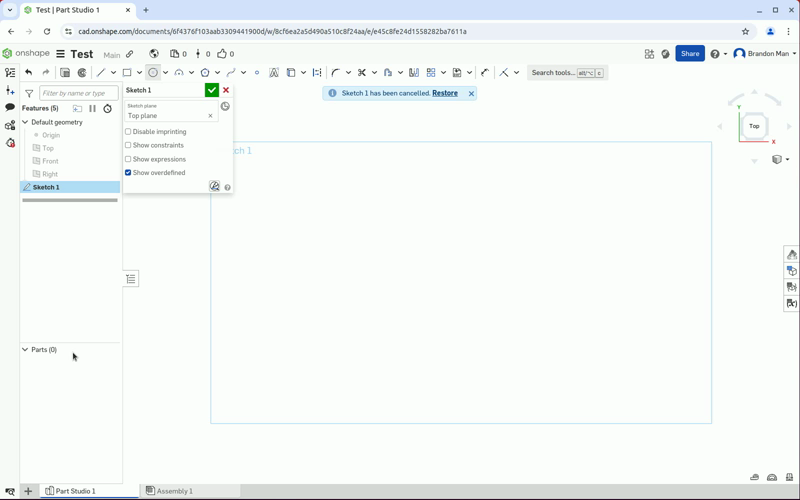
mouse_move(461, 282)
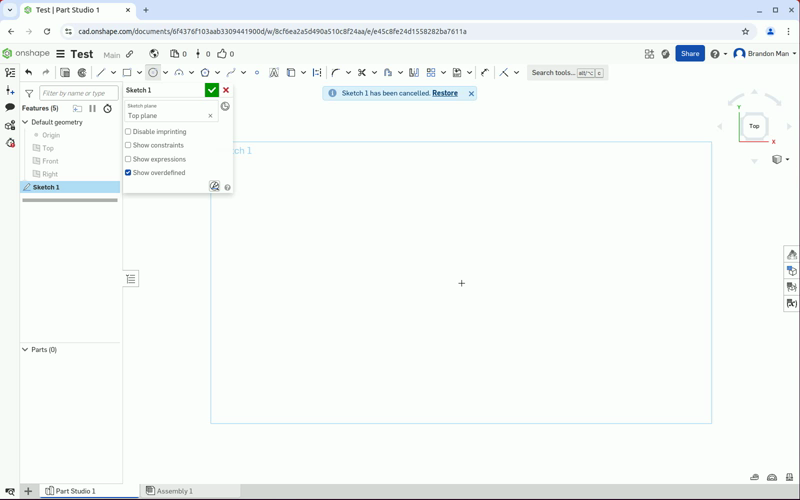
click(461, 282)
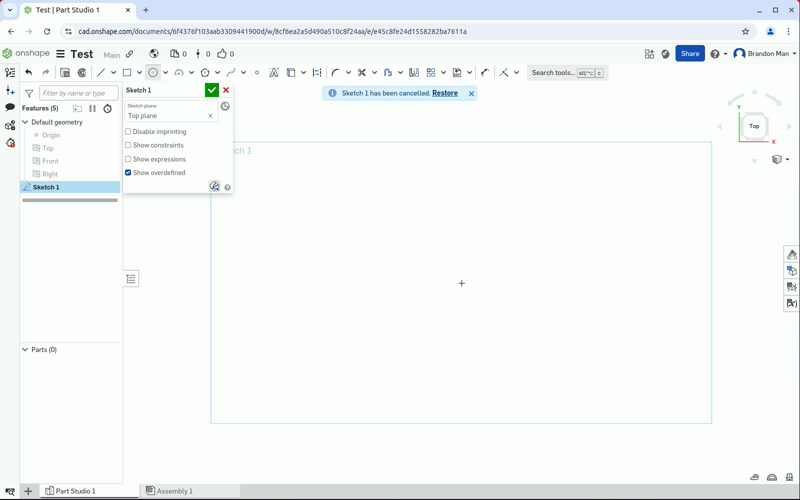
key_up(shift)
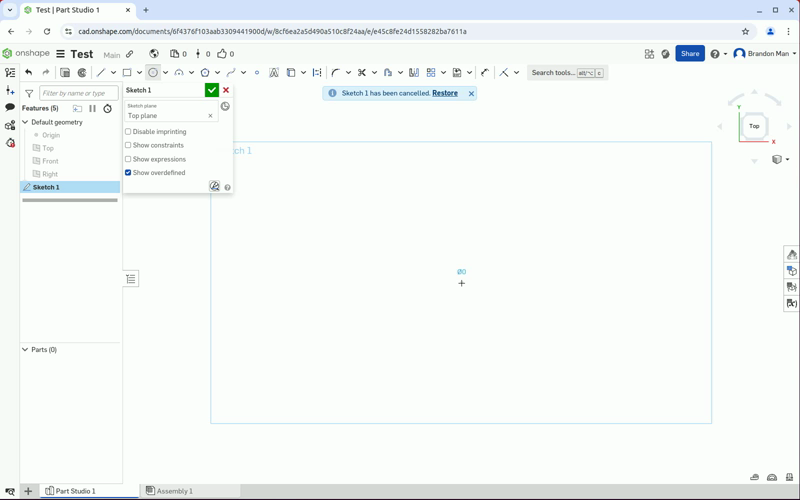
mouse_move(472, 282)
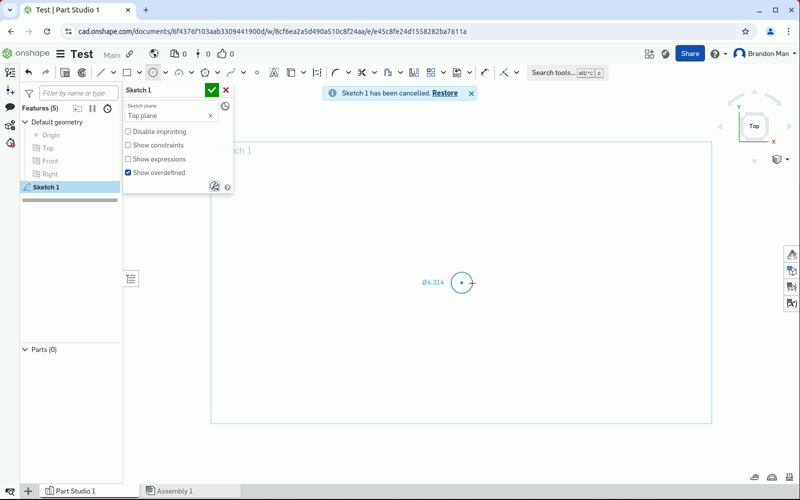
click(472, 282)
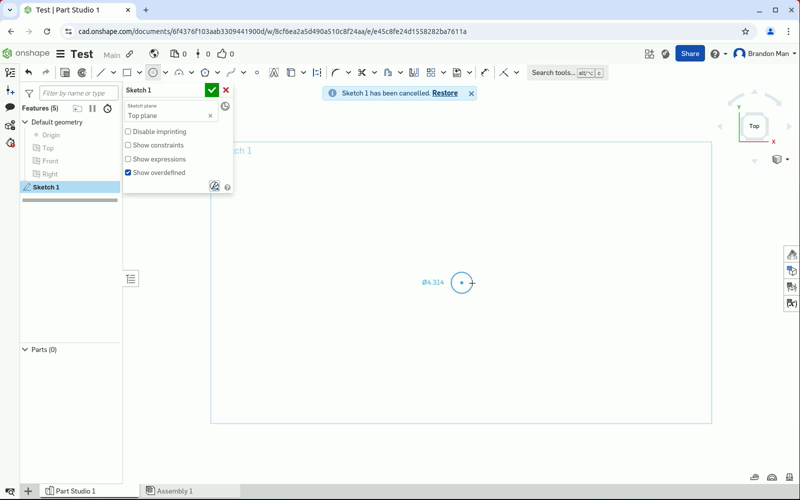
key(esc)
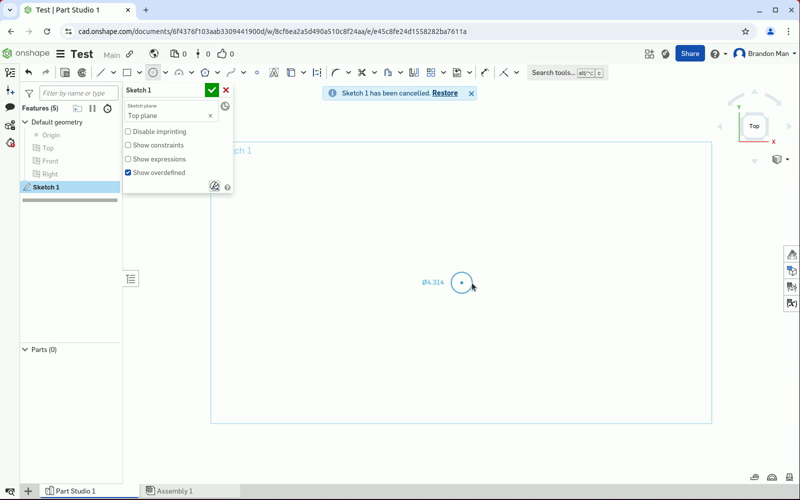
mouse_move(457, 281)
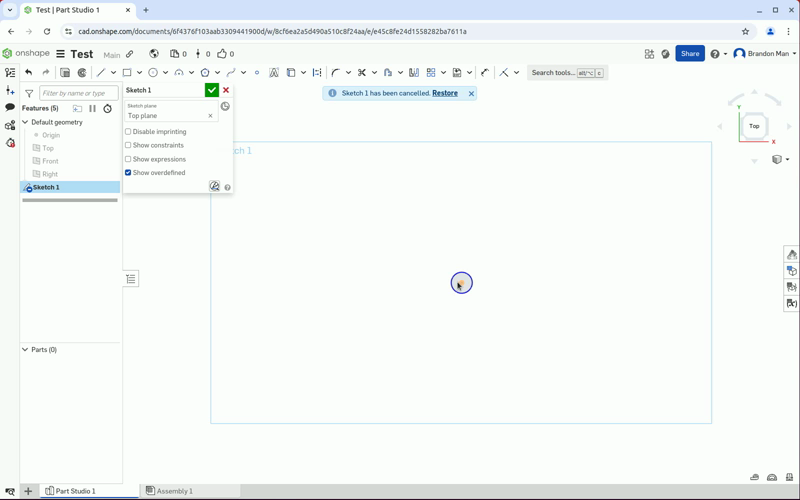
scroll(6)
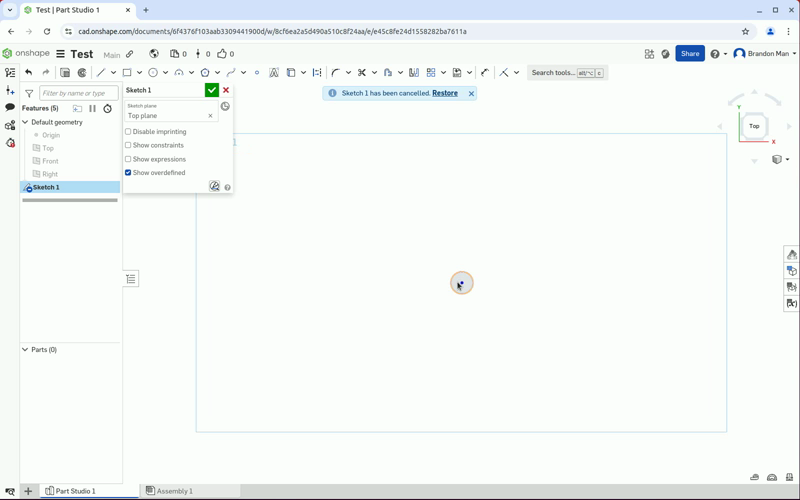
scroll(6)
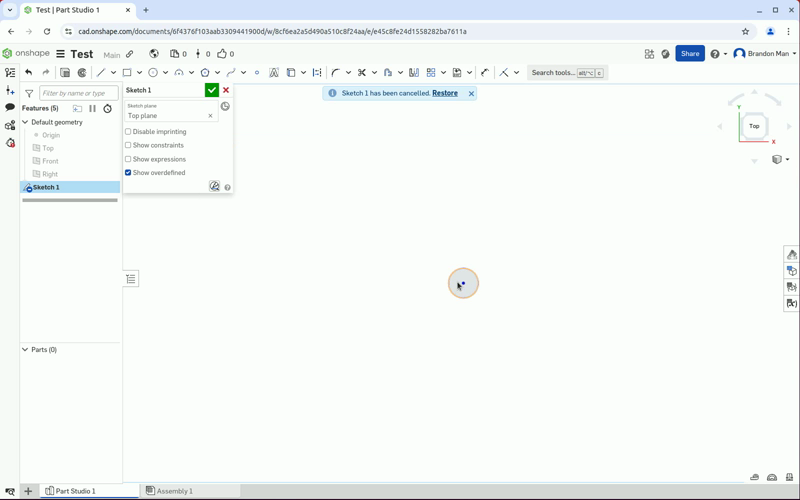
scroll(6)
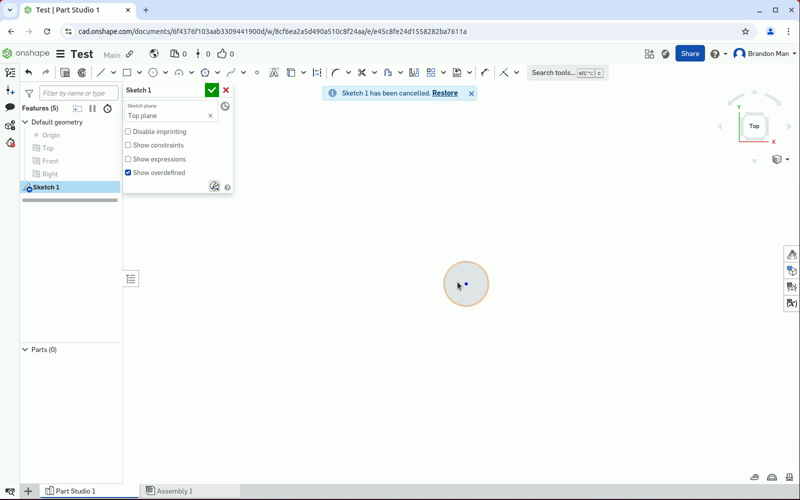
scroll(6)
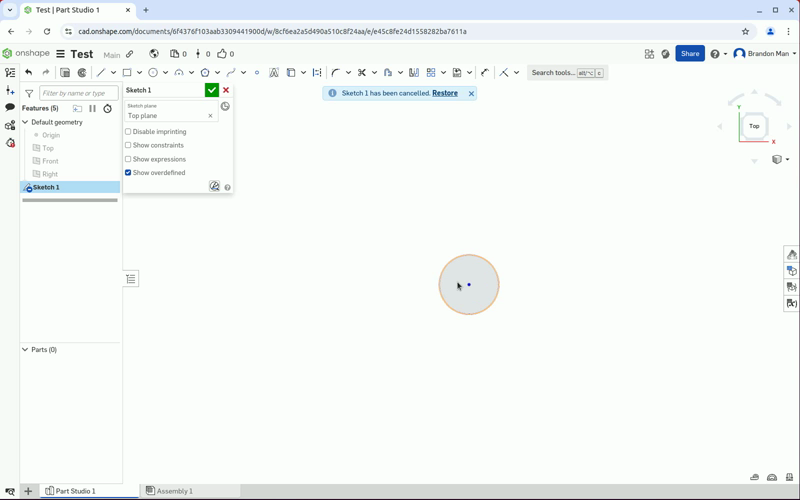
scroll(6)
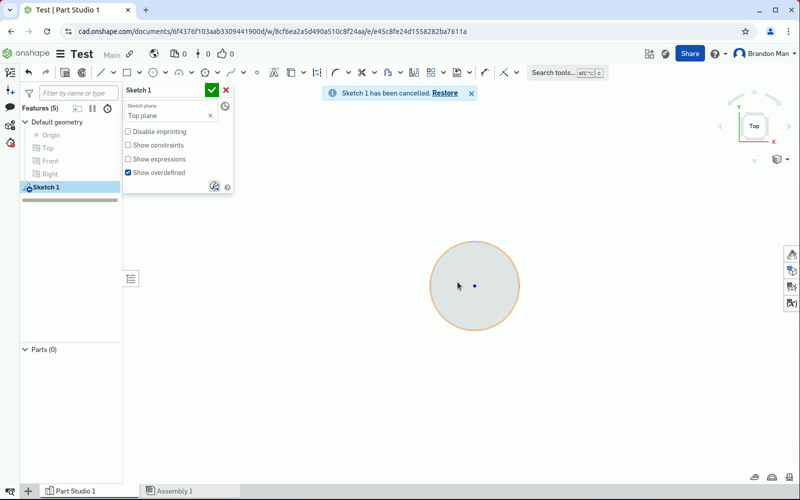
scroll(6)
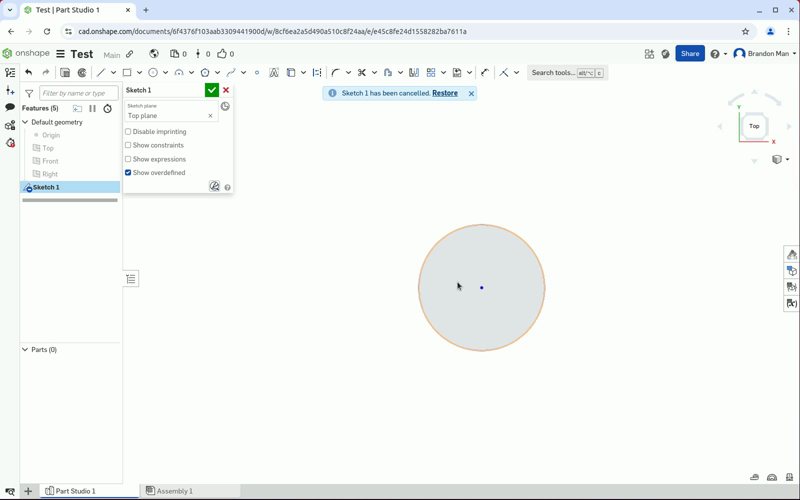
scroll(6)
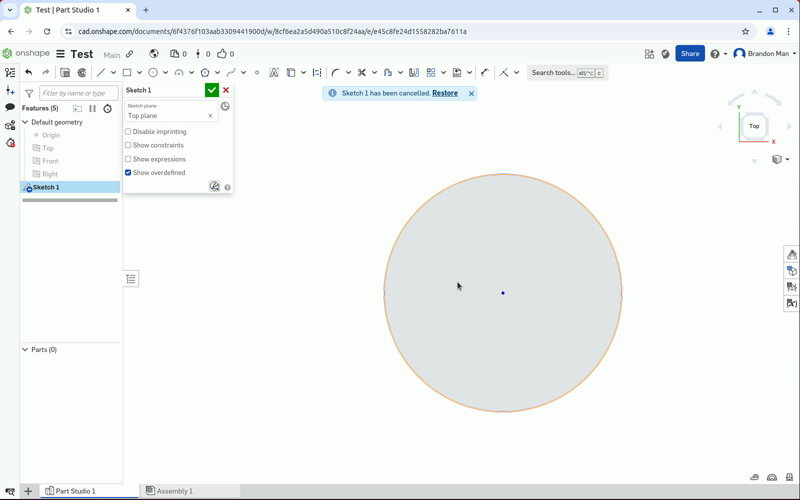
click(457, 281)
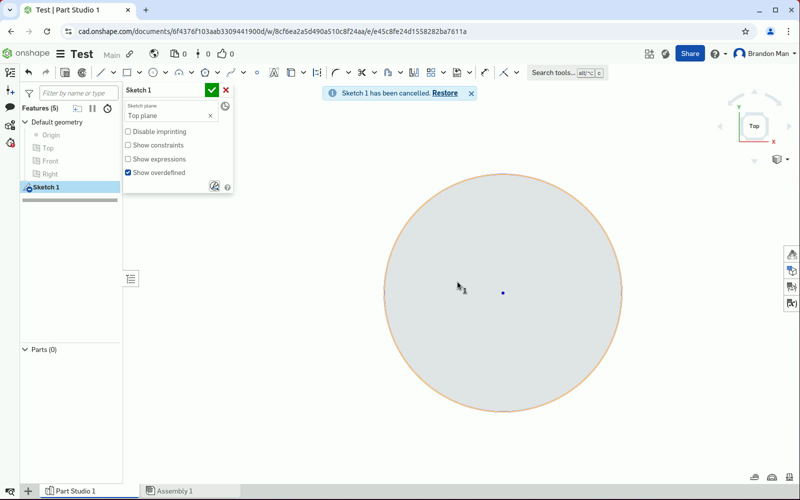
scroll(-6)
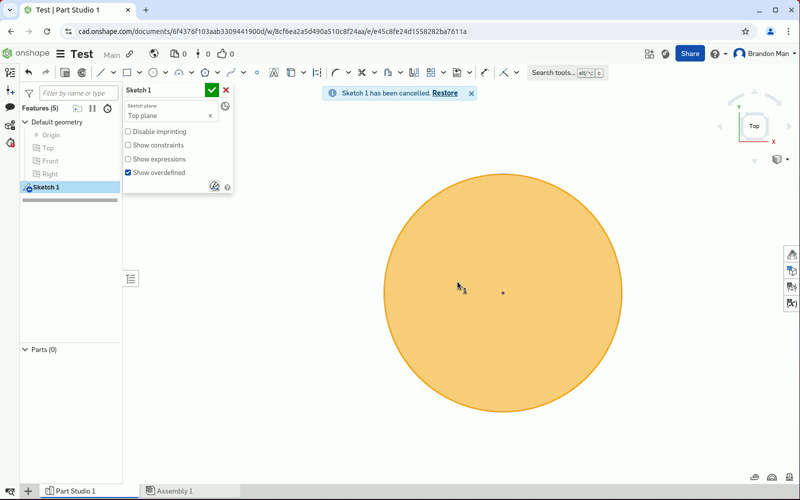
scroll(-6)
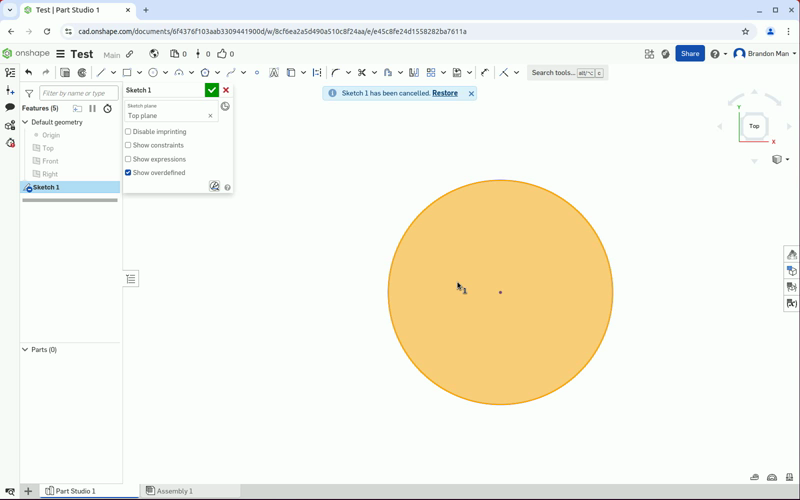
scroll(-6)
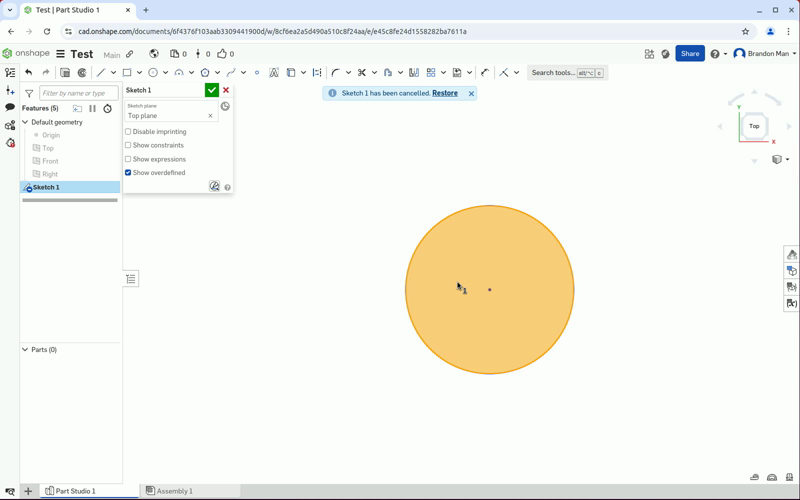
scroll(-6)
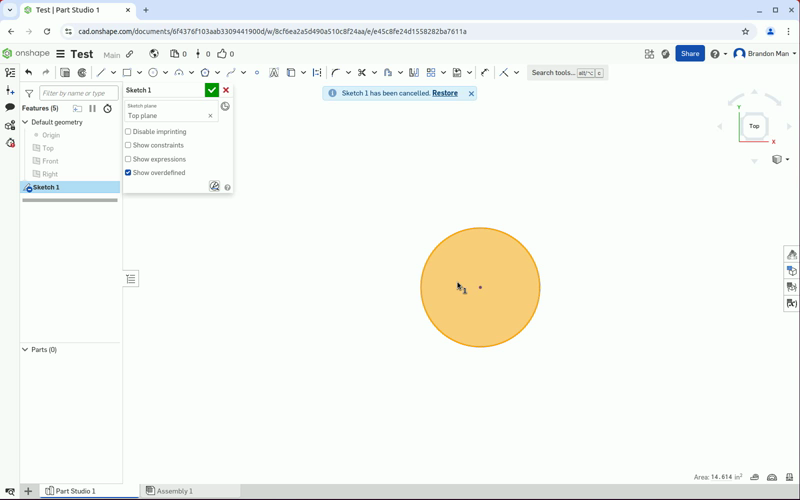
scroll(-6)
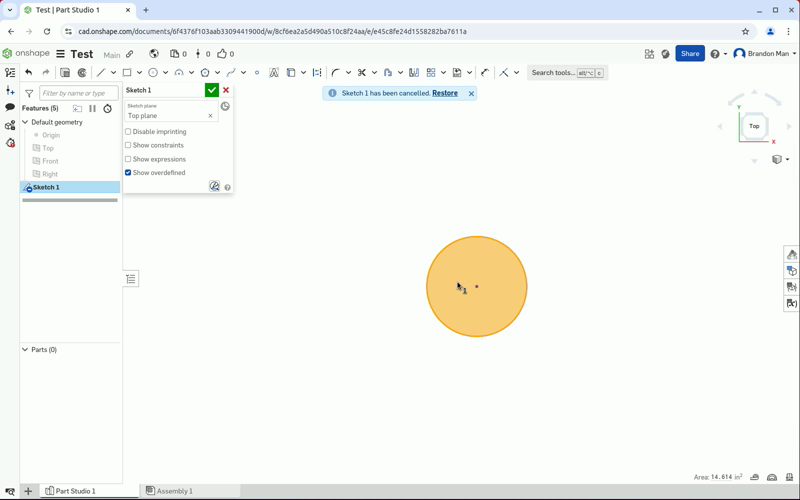
scroll(-6)
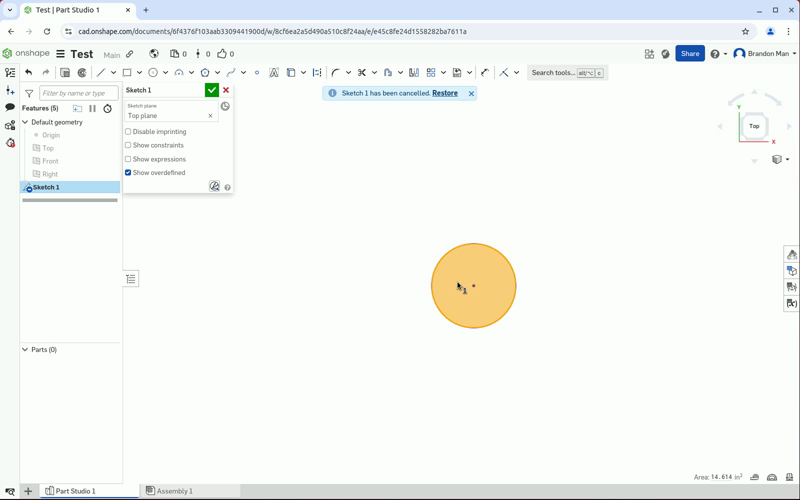
scroll(-6)
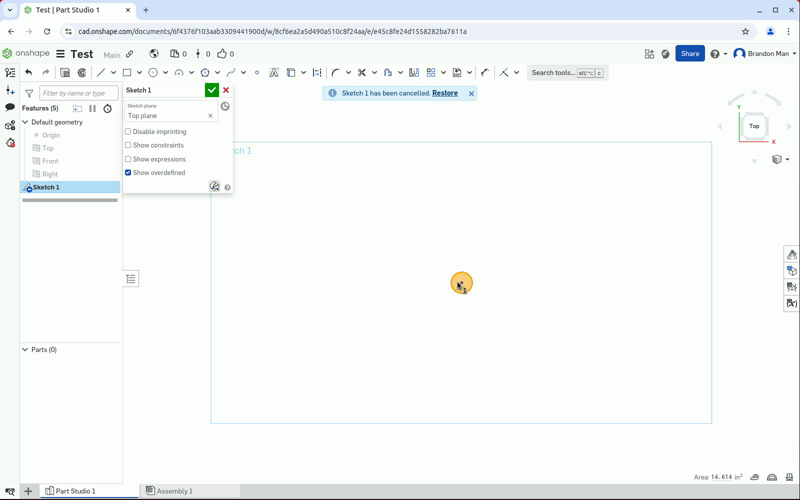
mouse_move(73, 352)
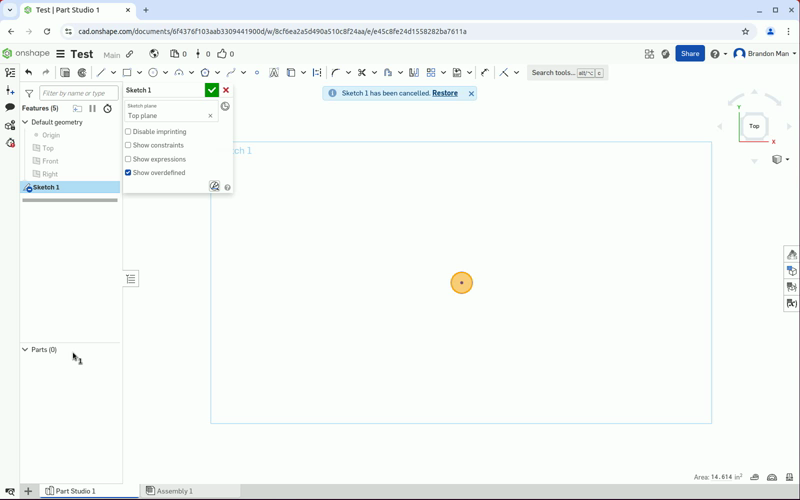
key(shift+y)
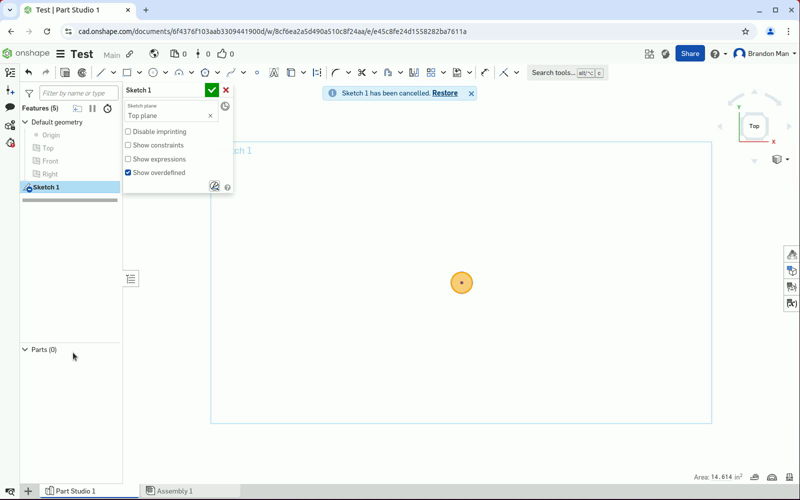
key(shift+e)
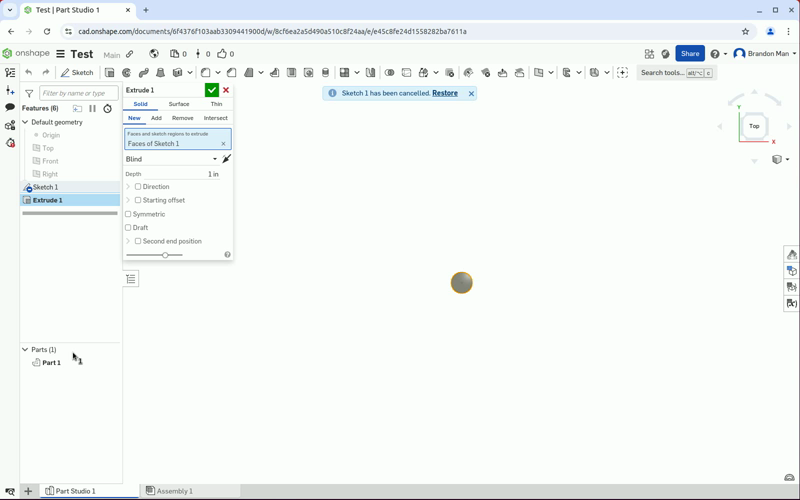
mouse_move(143, 106)
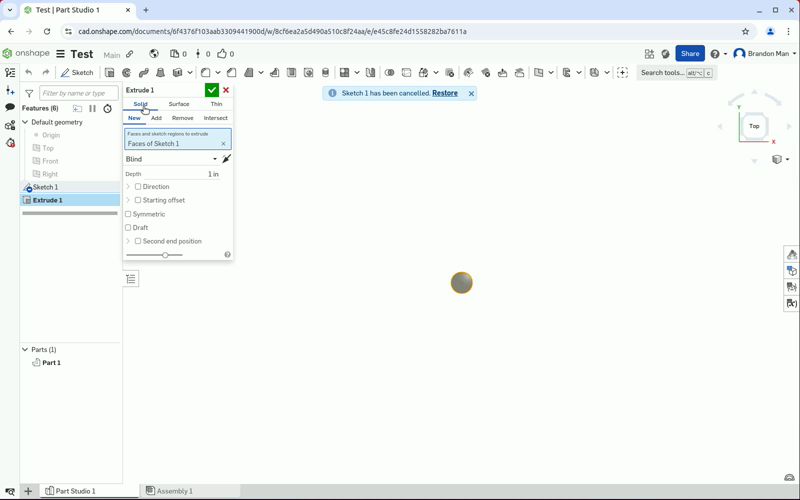
click(143, 106)
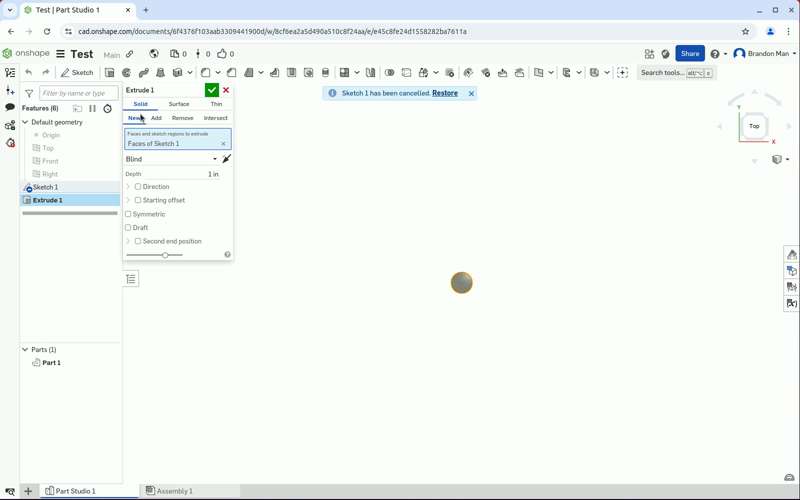
mouse_move(137, 120)
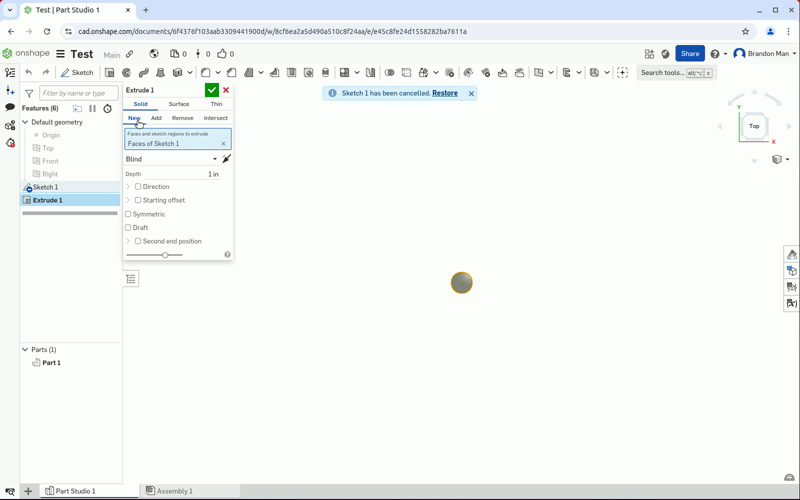
click(137, 120)
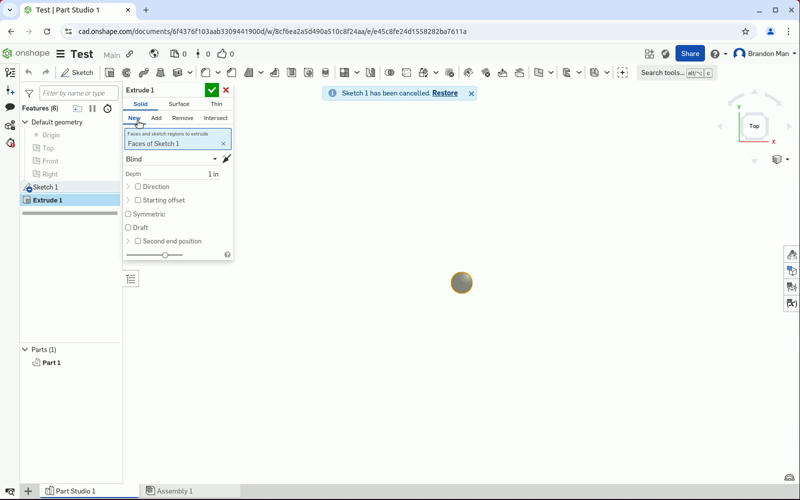
key(tab, 4)
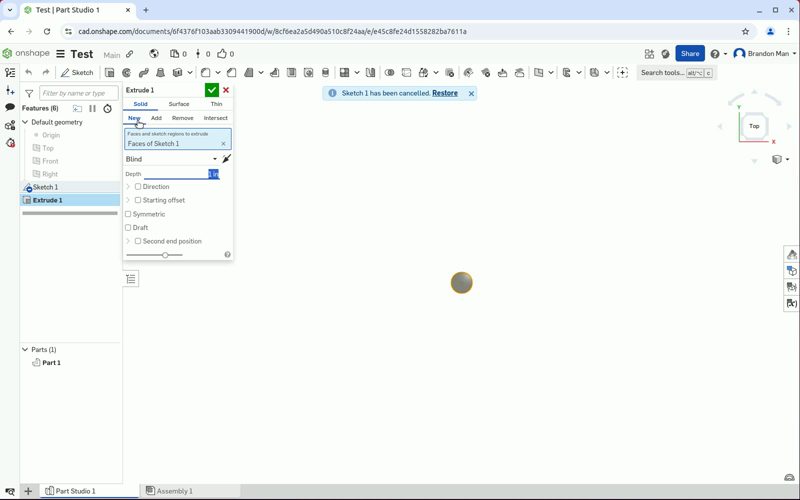
text(23.108)
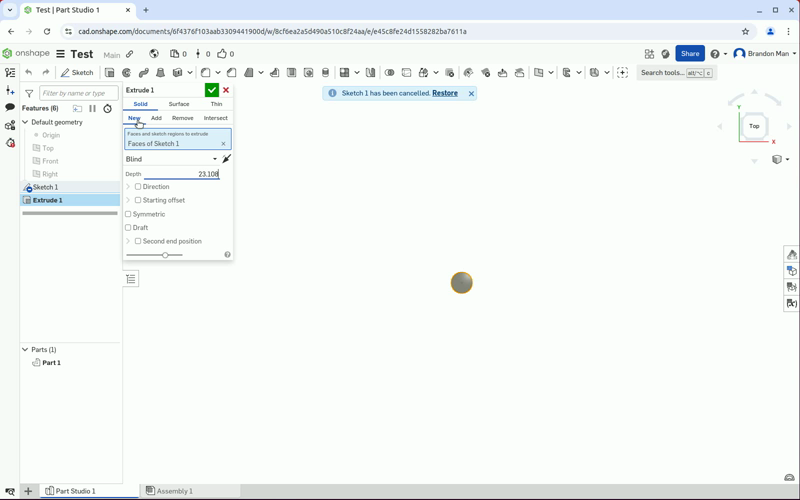
key(enter)
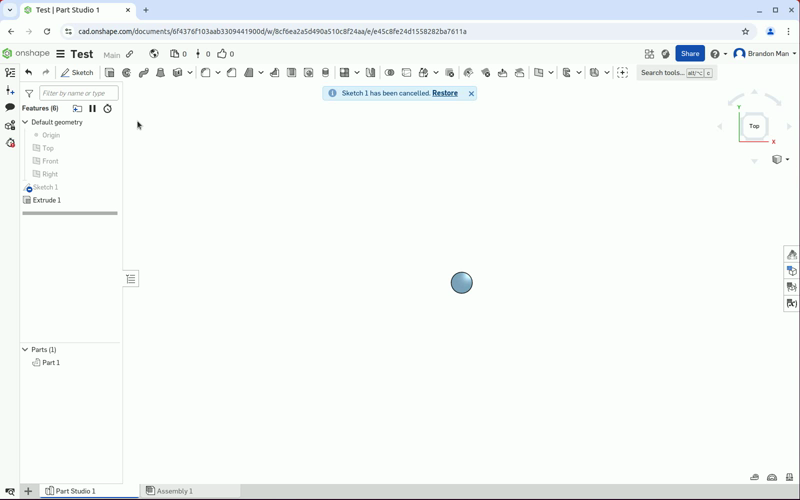
key(shift+h)
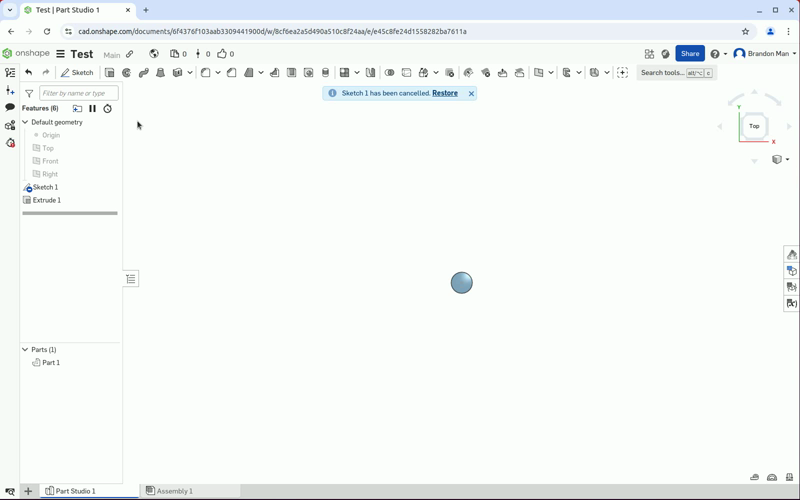
key(shift+h)
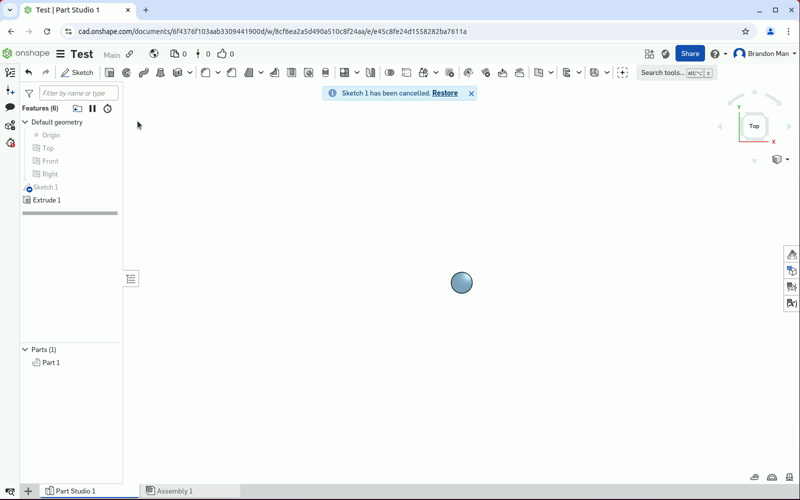
mouse_move(73, 189)
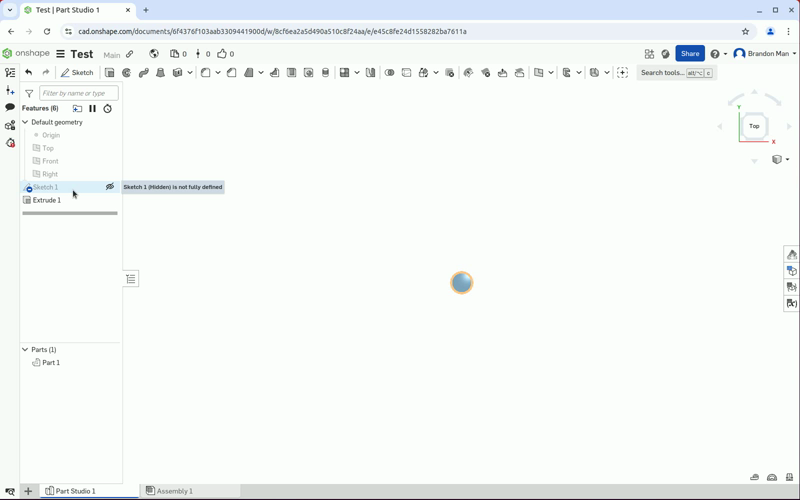
click(73, 189)
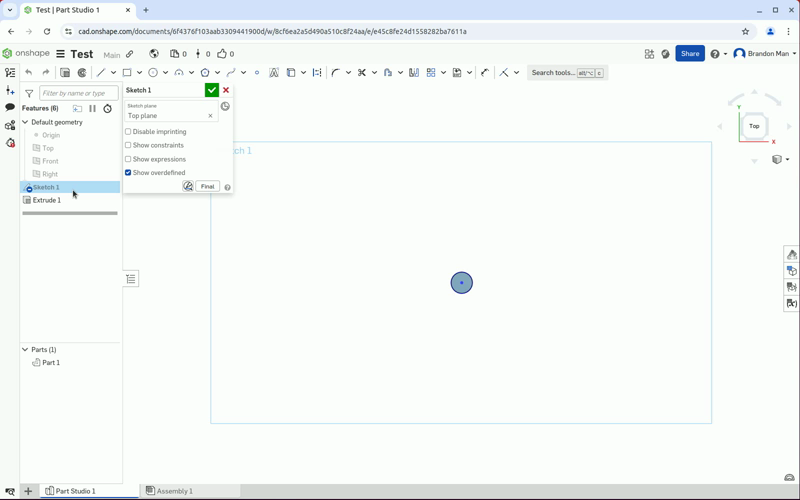
mouse_move(229, 92)
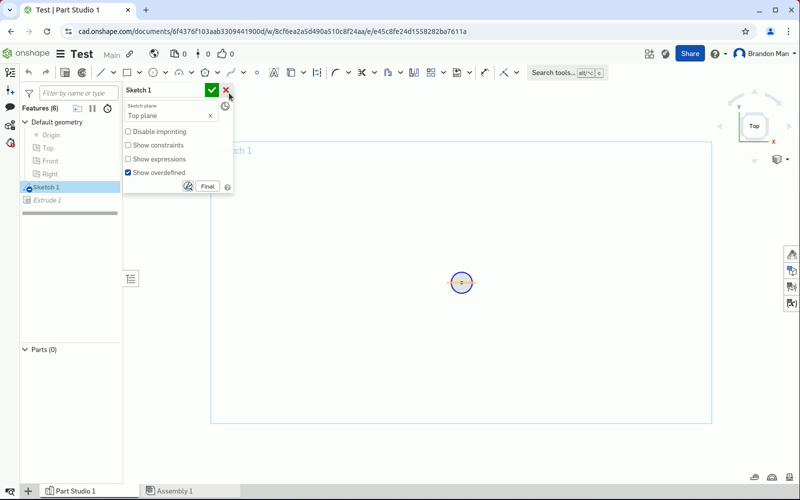
click(229, 92)
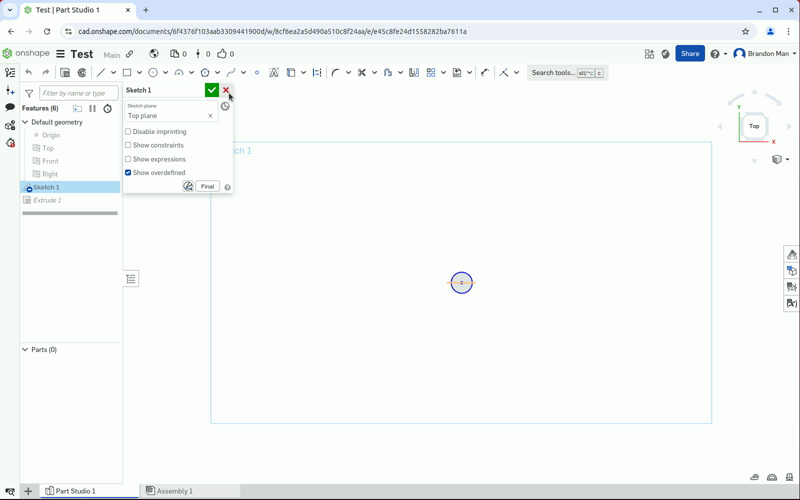
key(shift+s)
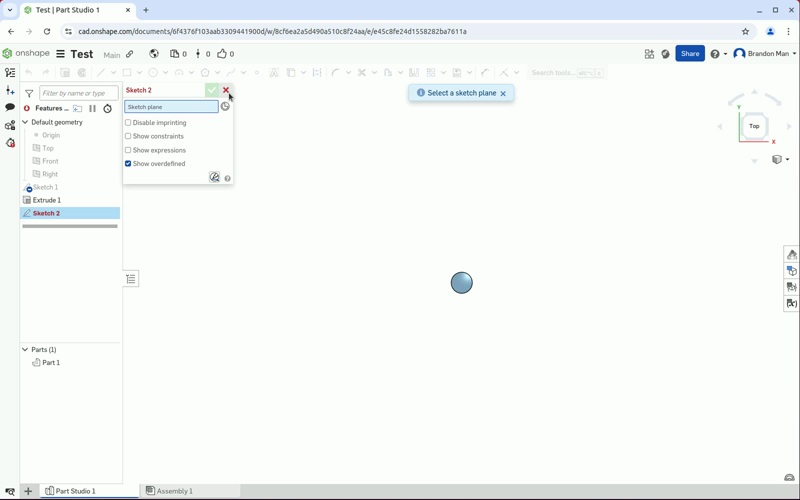
mouse_move(73, 150)
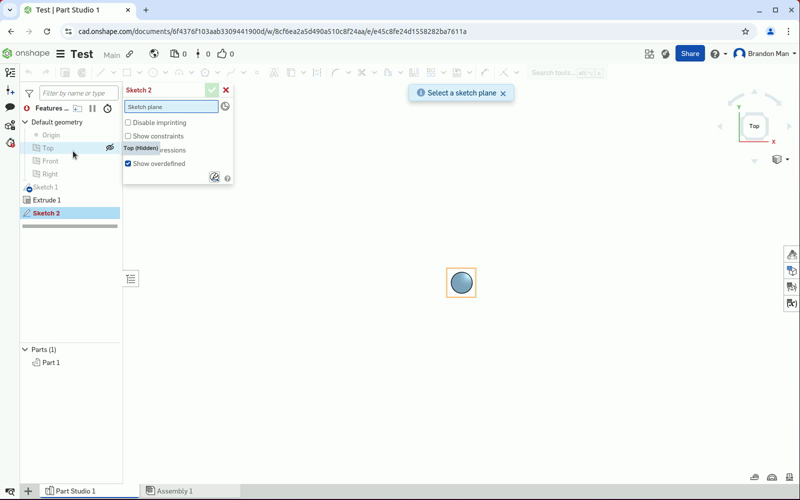
click(73, 150)
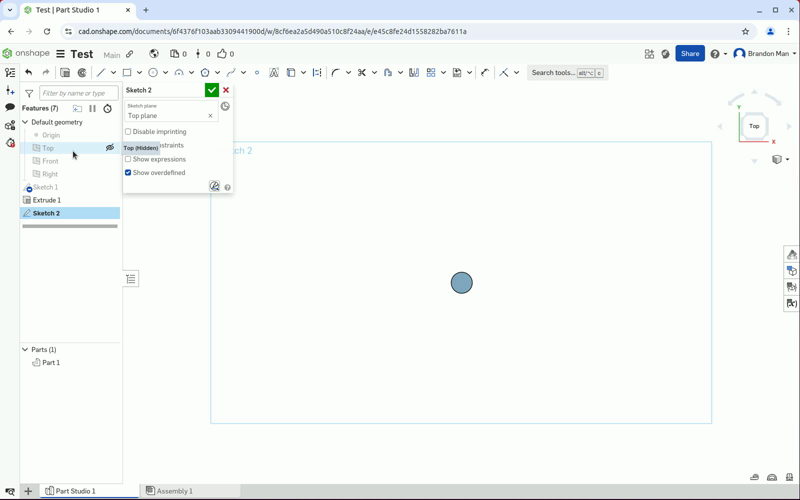
mouse_move(73, 352)
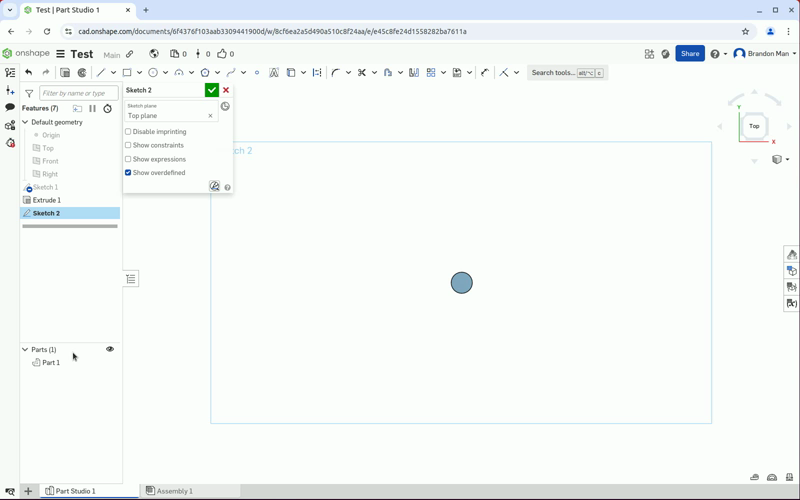
key(y)
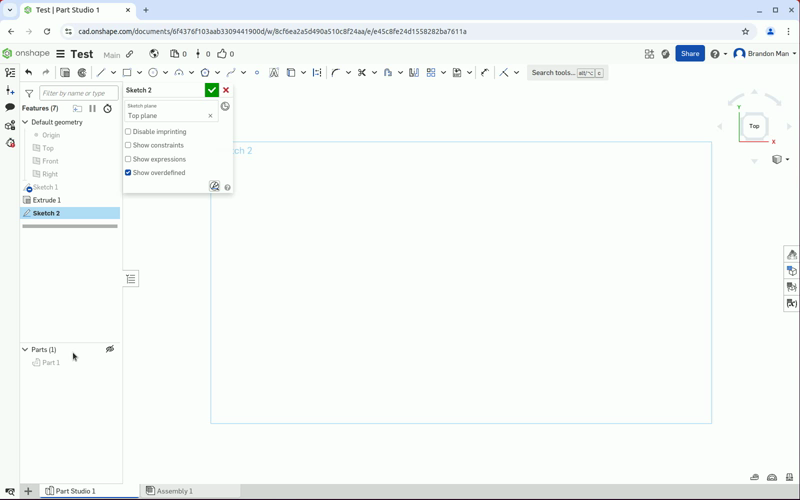
key(c)
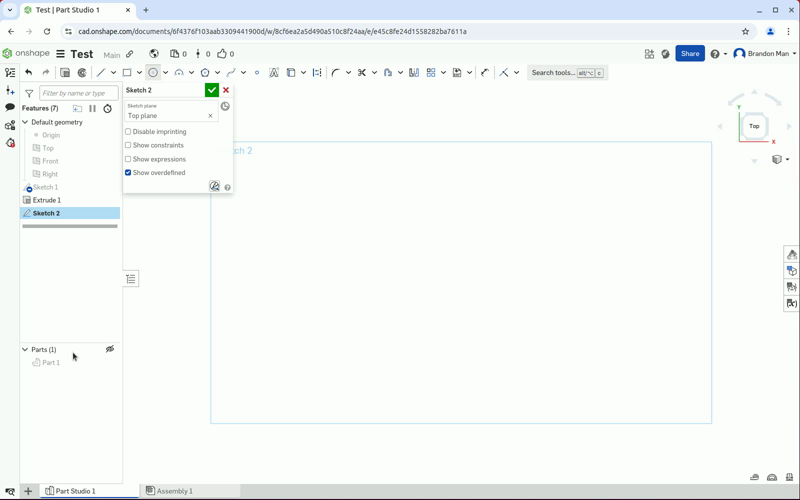
key_down(shift)
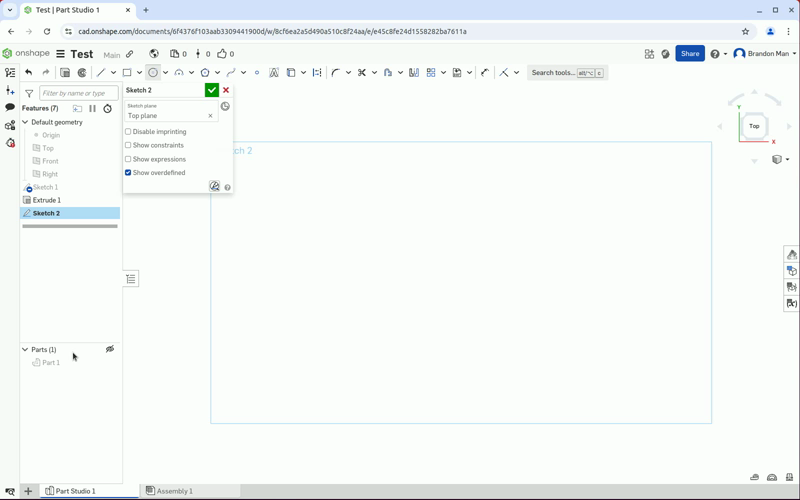
mouse_move(461, 282)
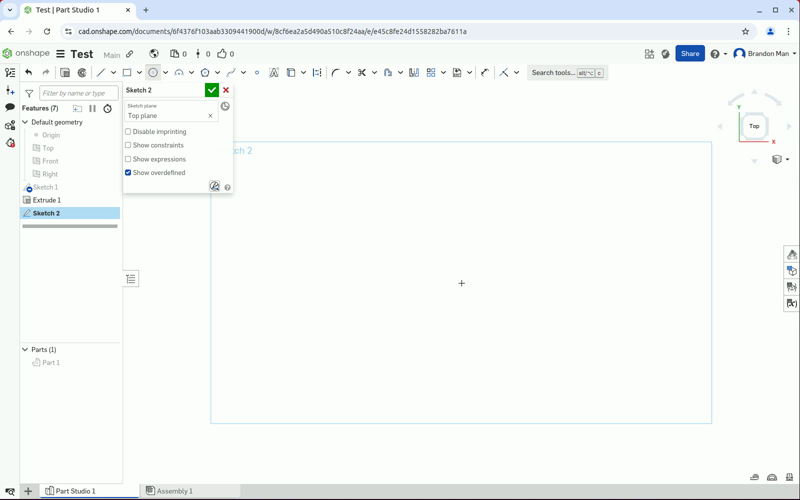
click(461, 282)
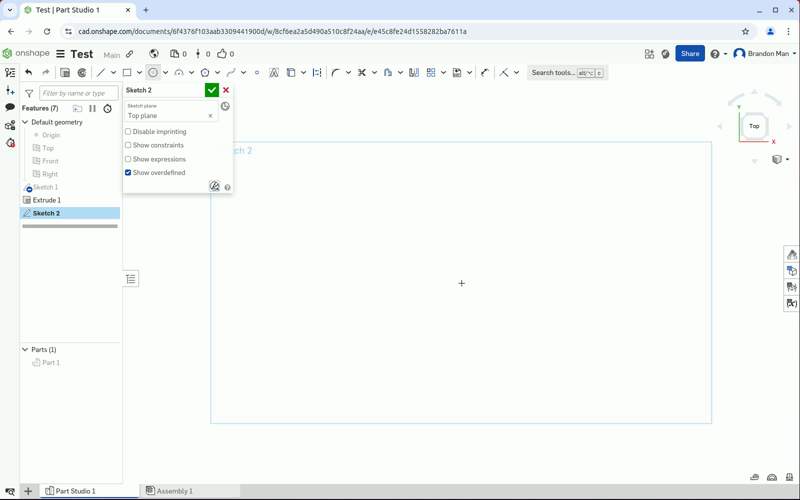
key_up(shift)
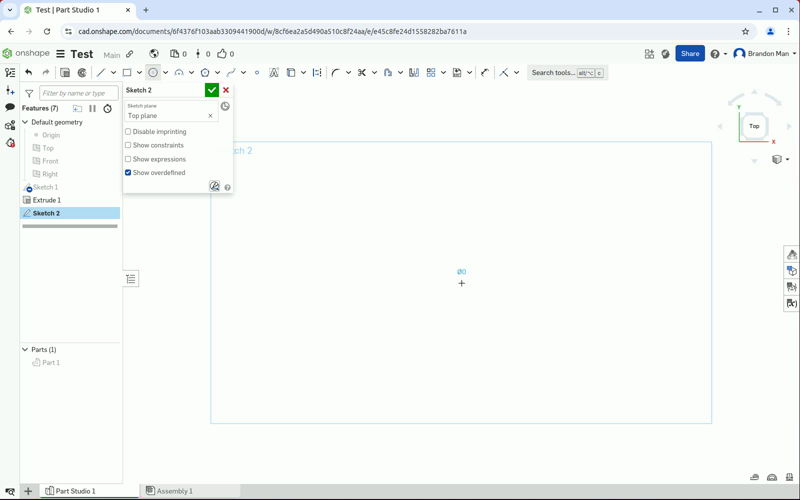
mouse_move(476, 282)
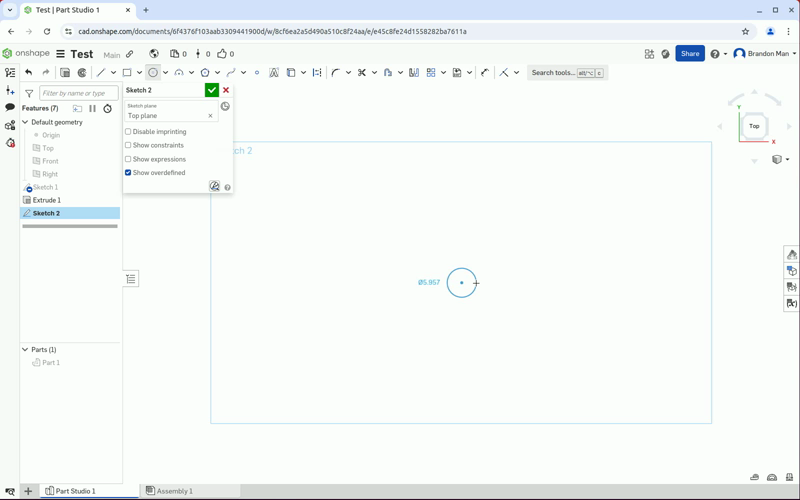
click(476, 282)
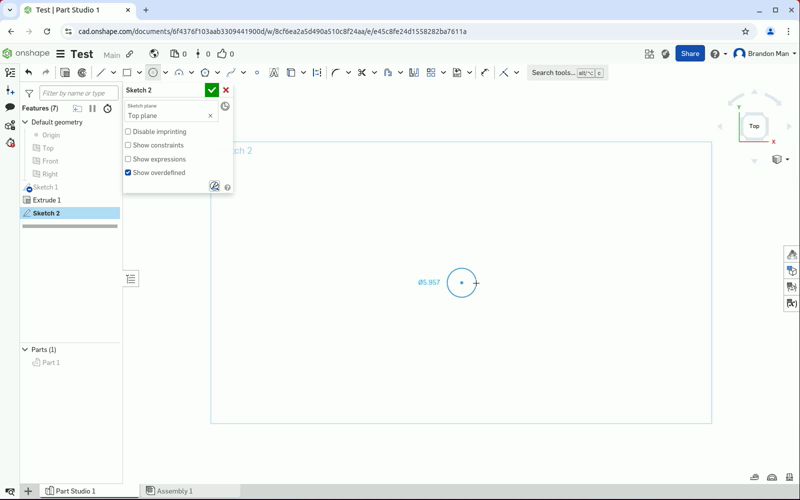
key(esc)
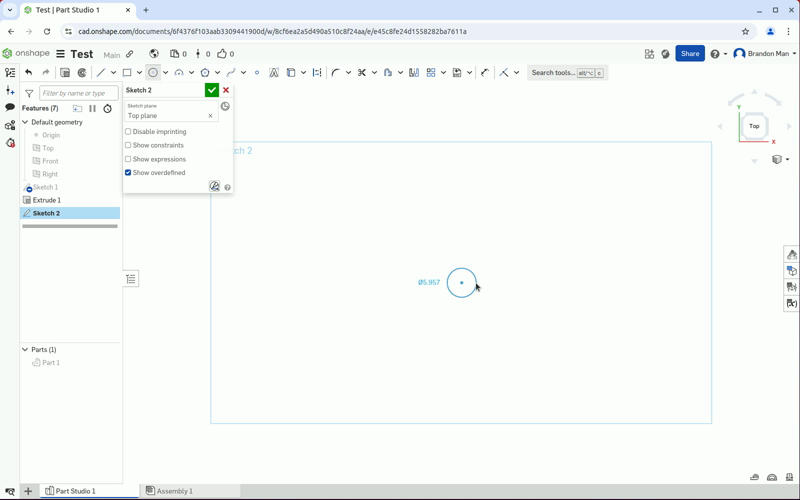
key(c)
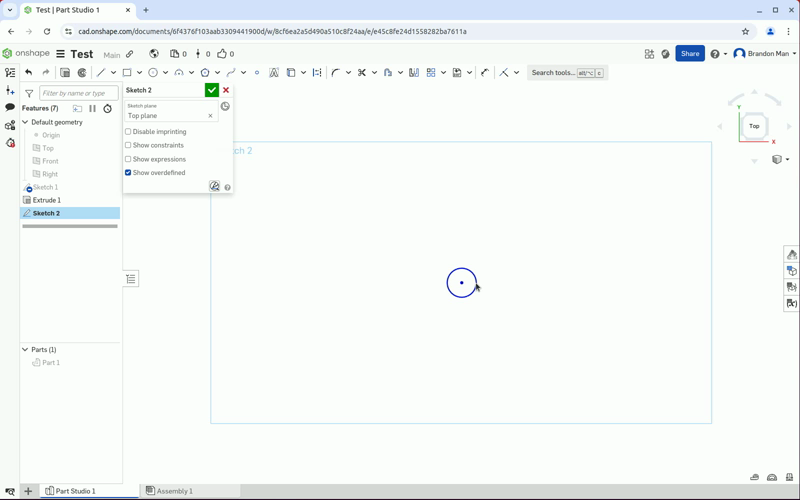
key_down(shift)
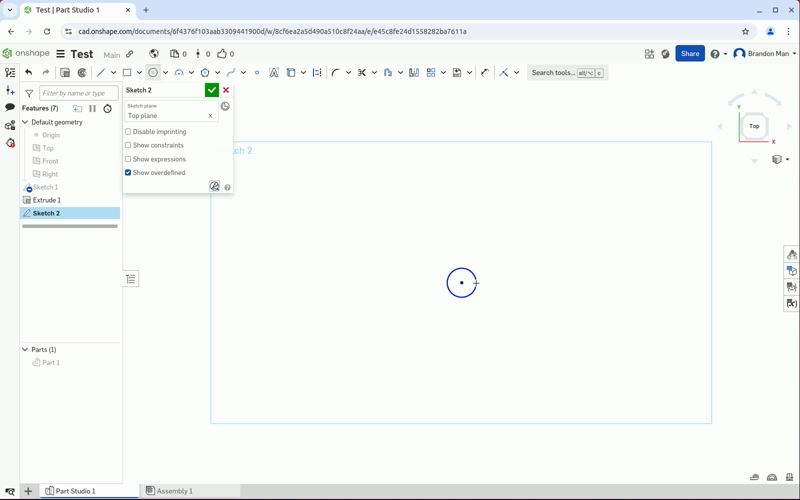
mouse_move(461, 282)
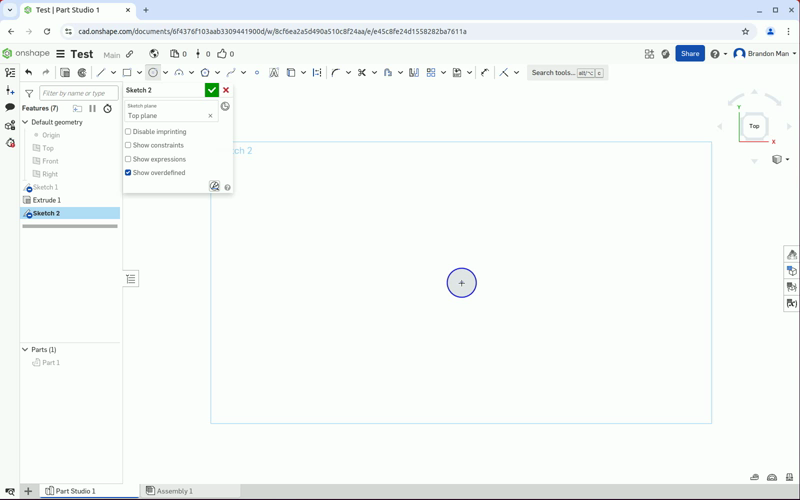
click(461, 282)
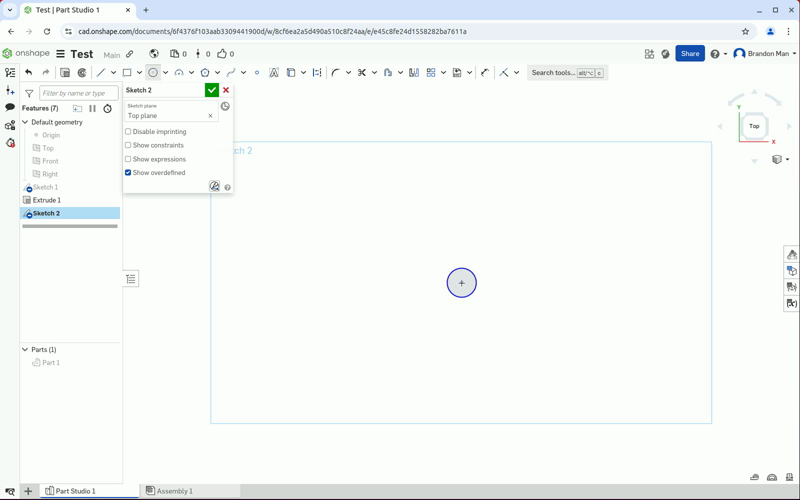
key_up(shift)
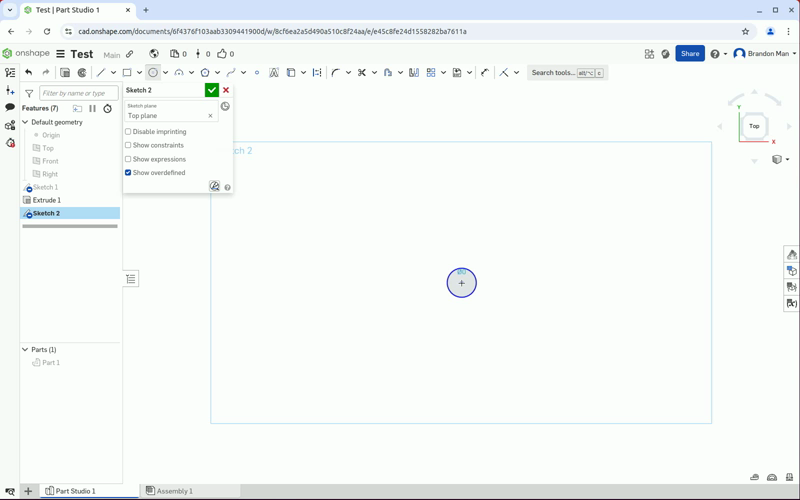
mouse_move(472, 282)
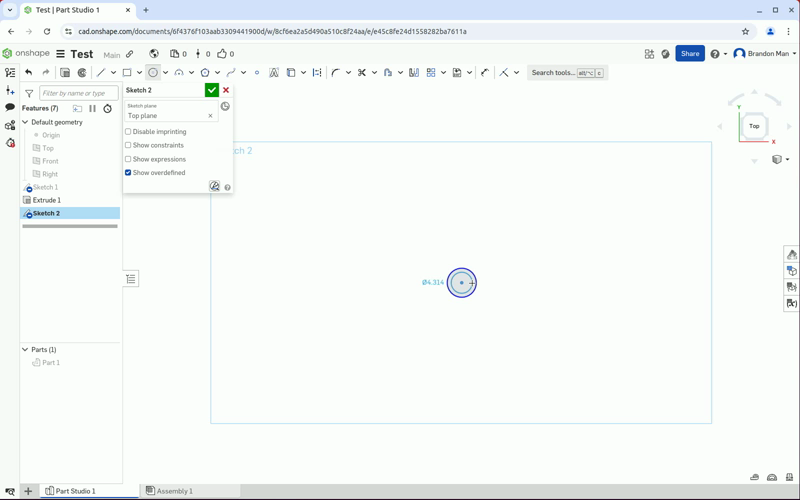
scroll(6)
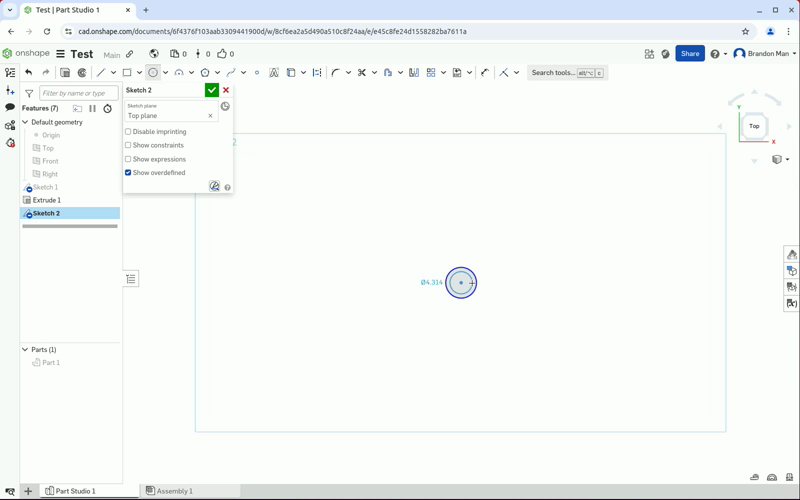
scroll(6)
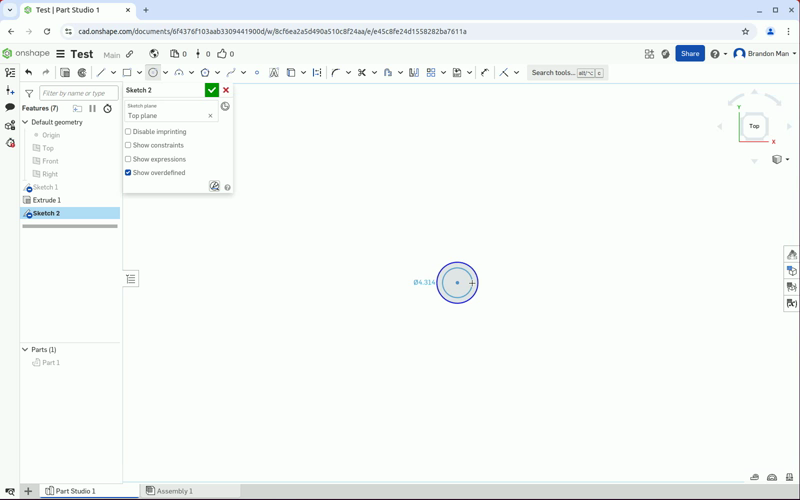
scroll(6)
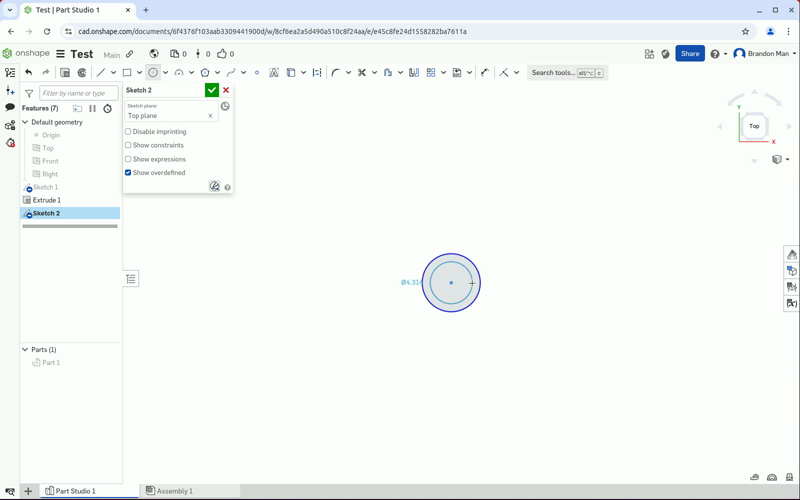
scroll(6)
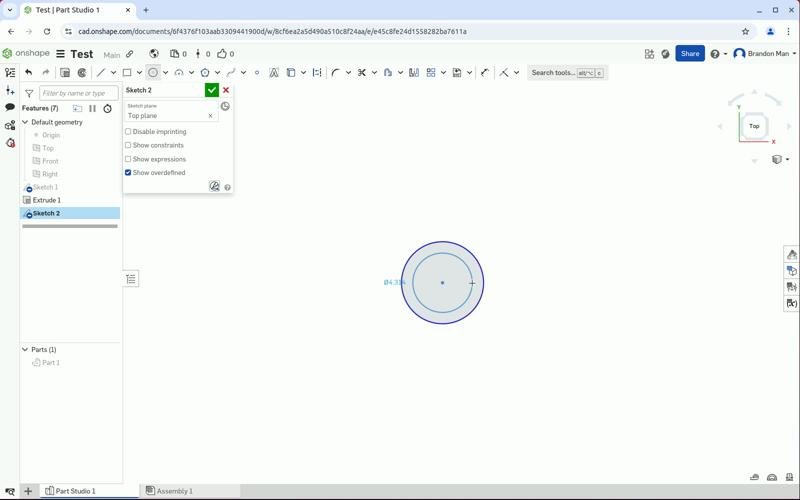
scroll(6)
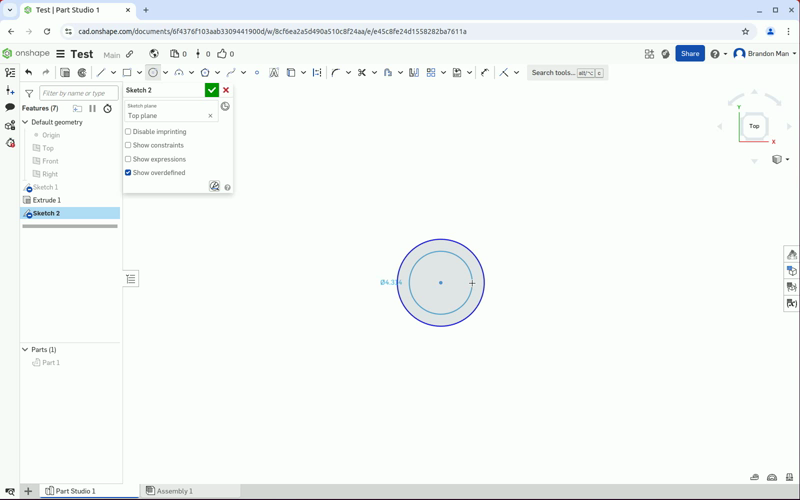
scroll(6)
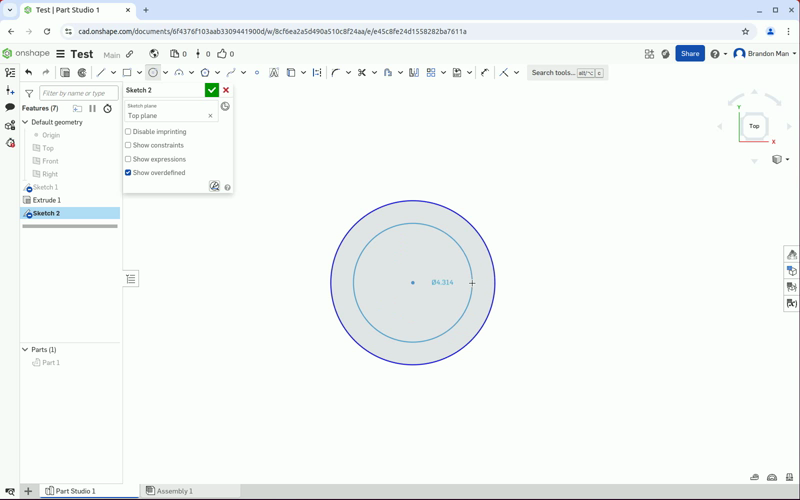
scroll(6)
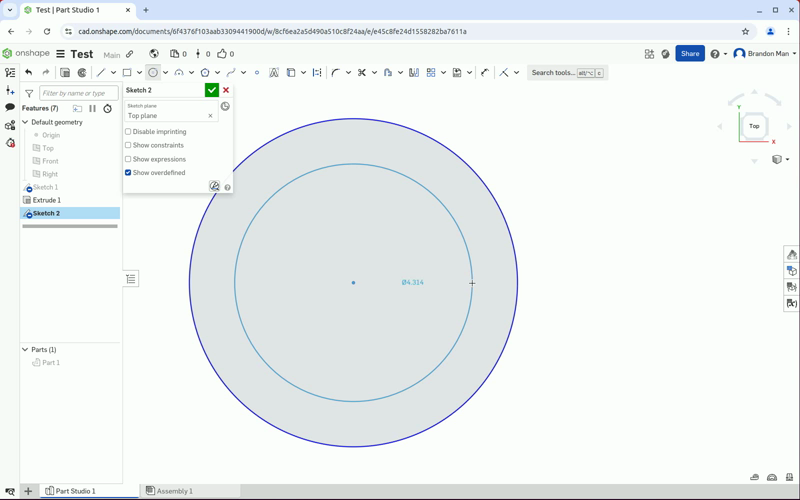
click(472, 282)
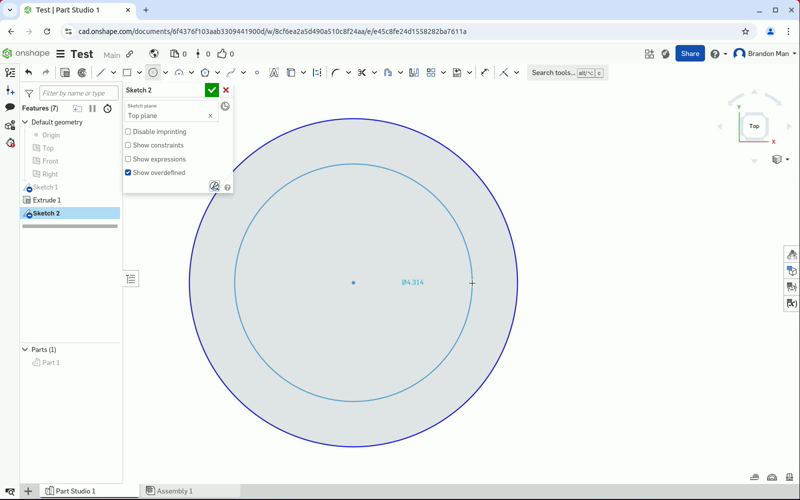
scroll(-6)
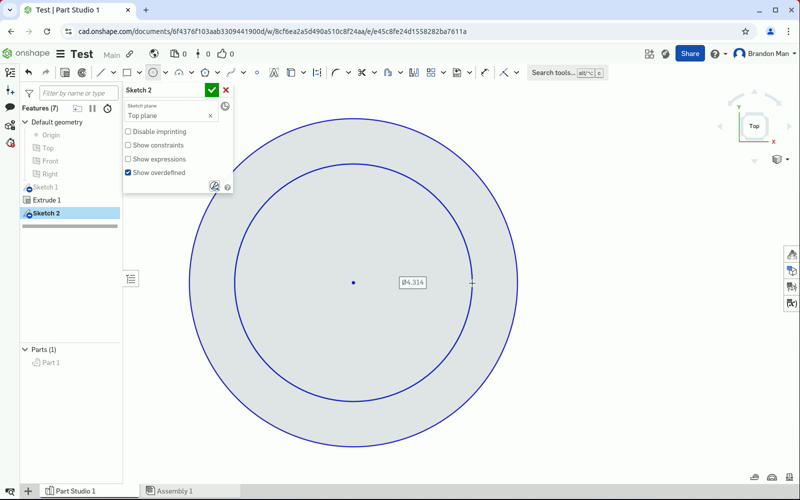
scroll(-6)
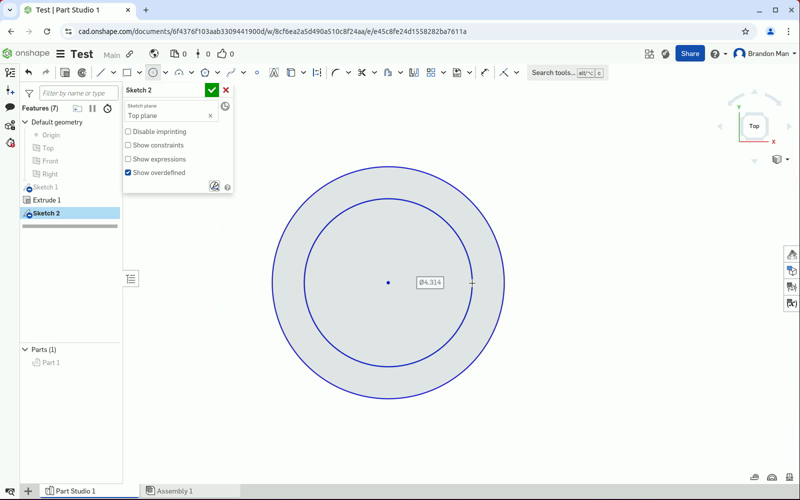
scroll(-6)
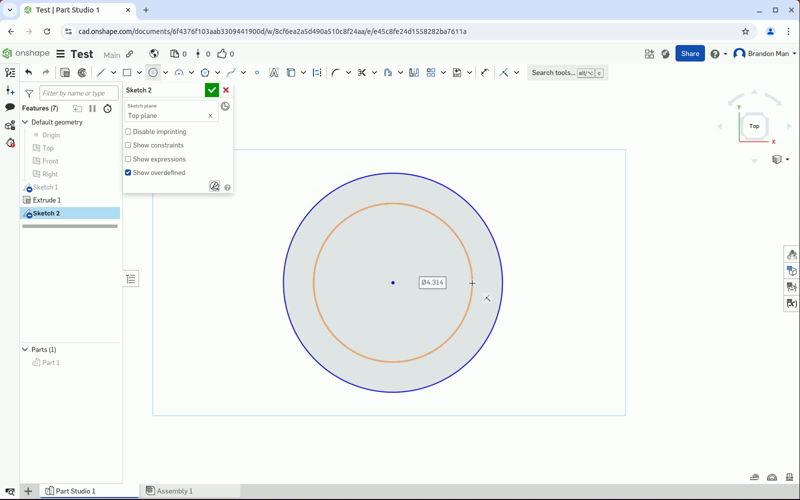
scroll(-6)
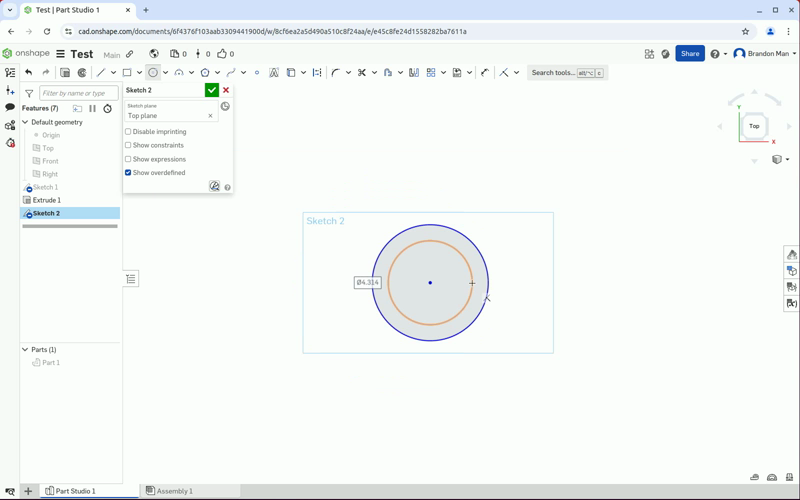
scroll(-6)
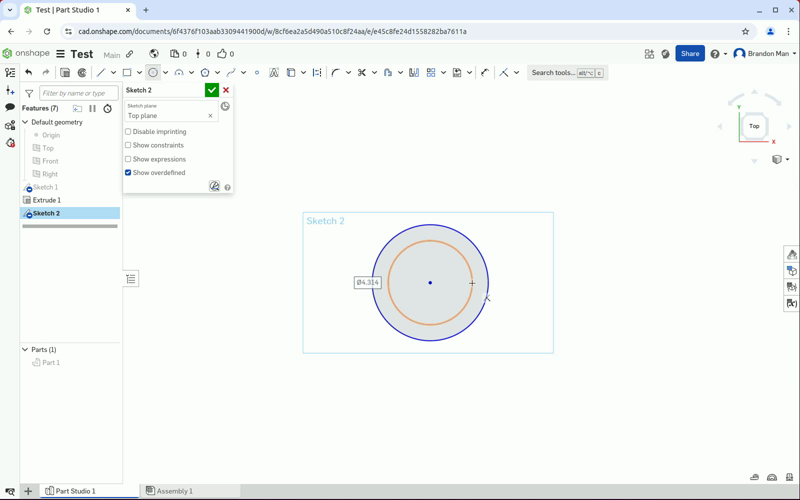
scroll(-6)
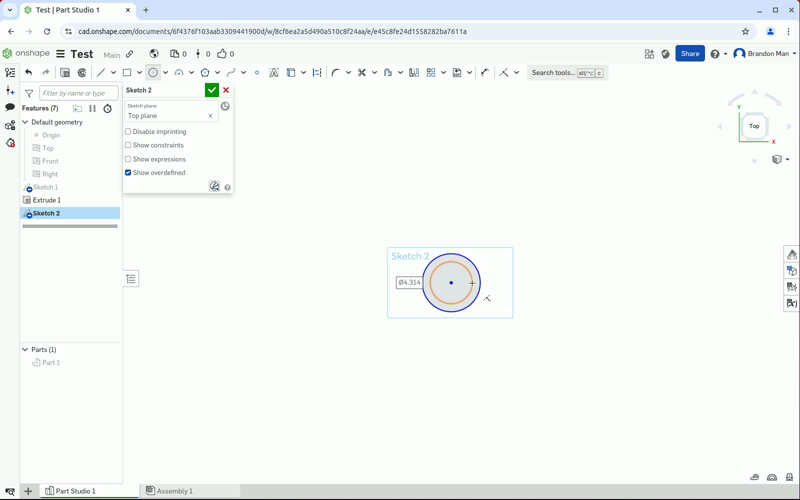
scroll(-6)
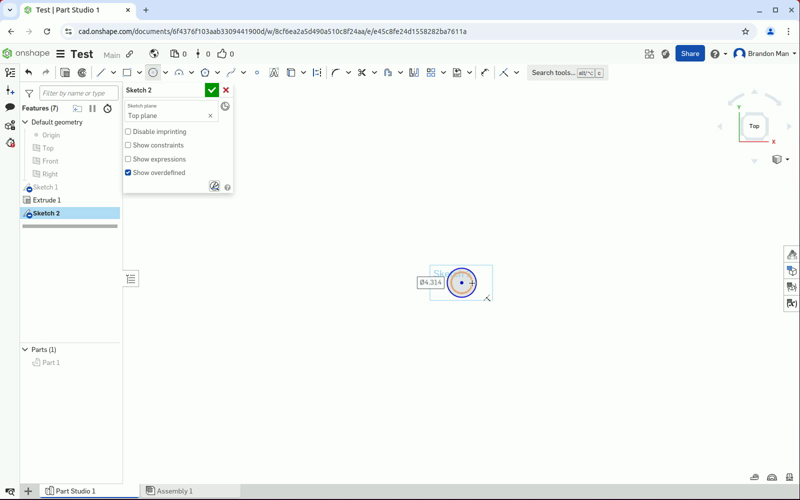
key(esc)
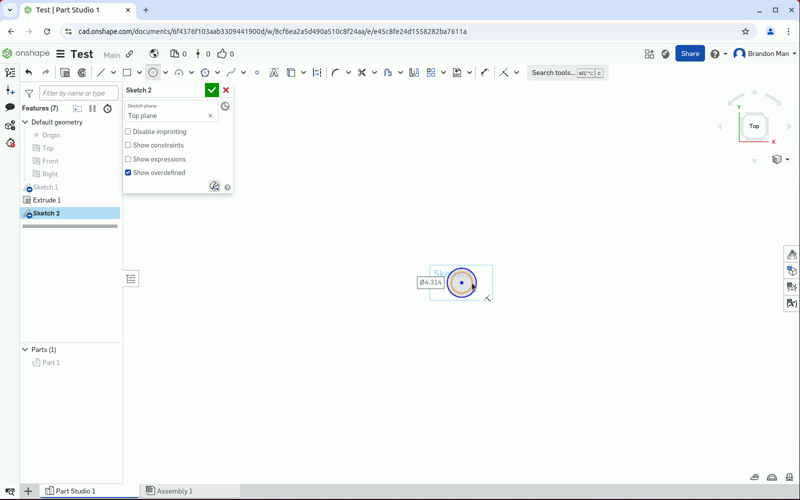
mouse_move(471, 276)
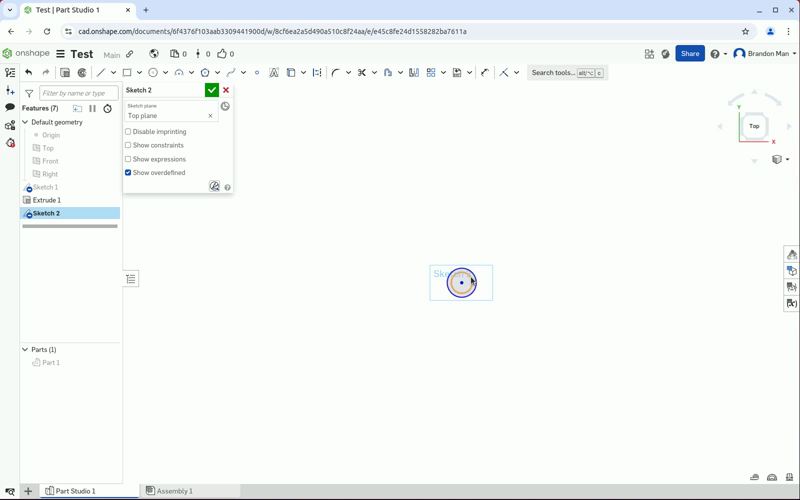
scroll(6)
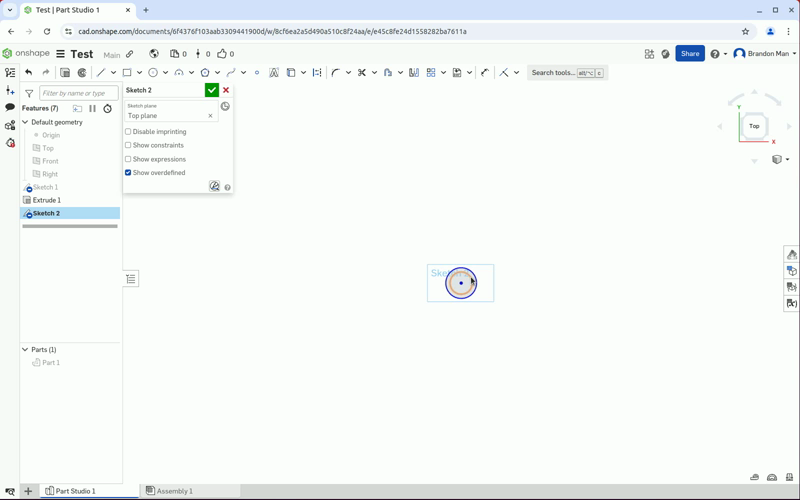
scroll(6)
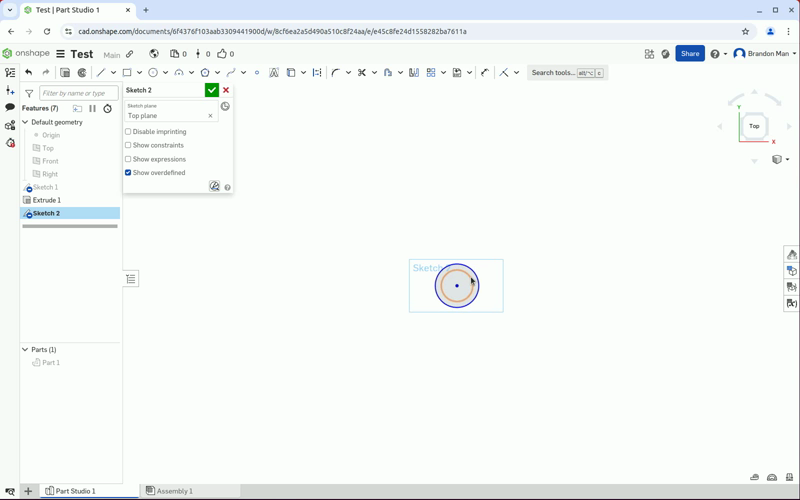
scroll(6)
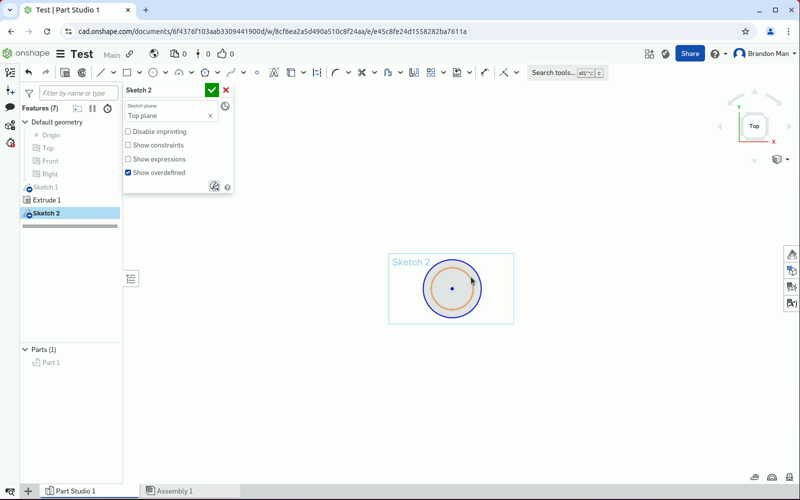
scroll(6)
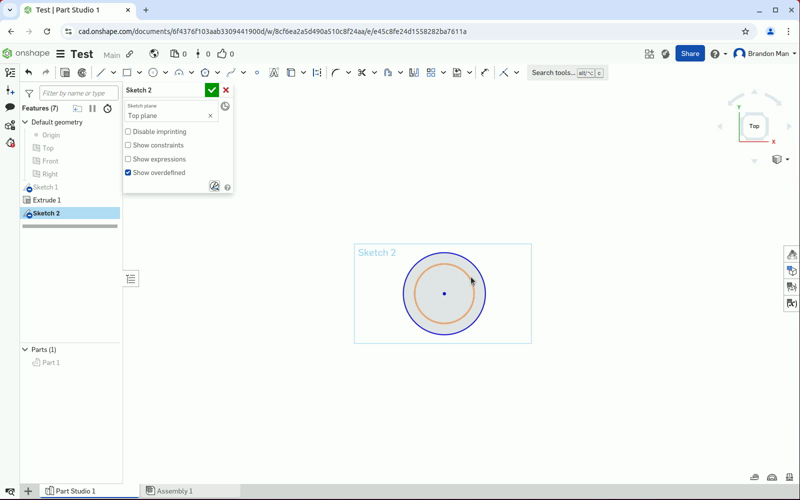
scroll(6)
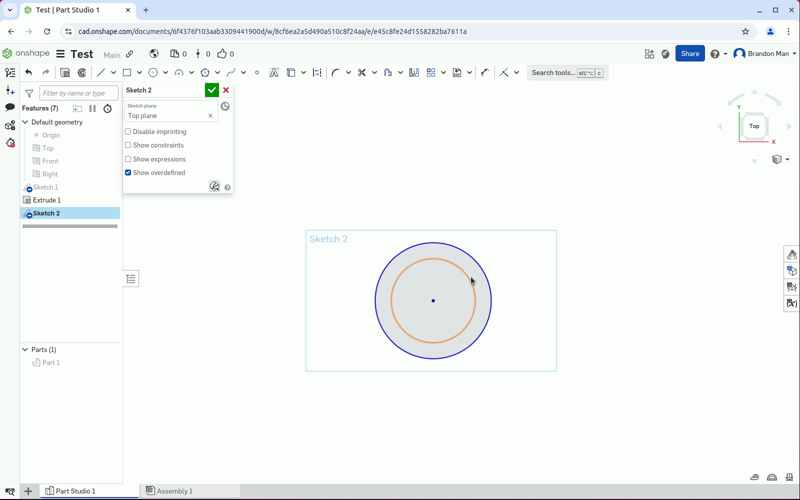
scroll(6)
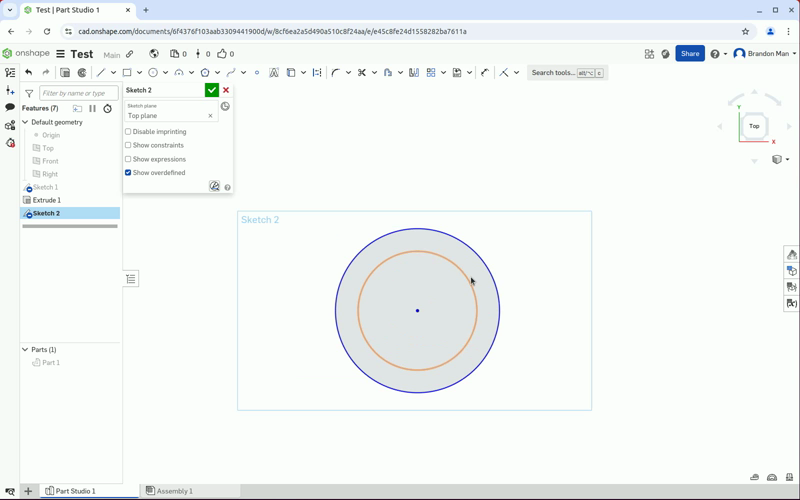
scroll(6)
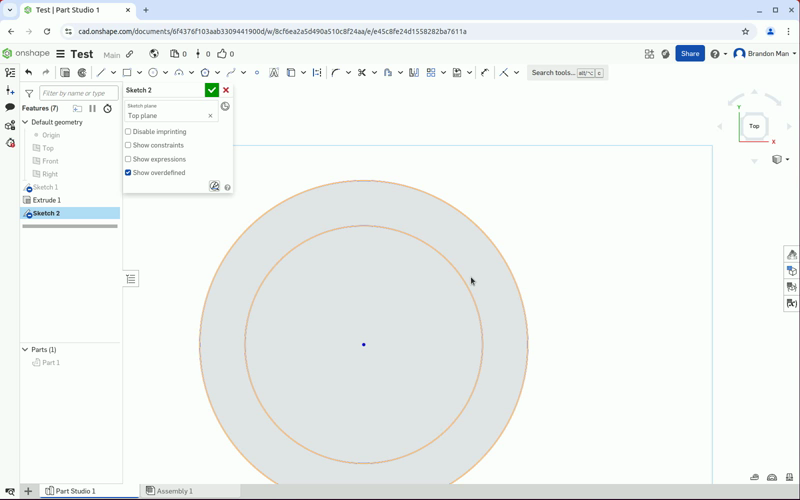
click(471, 276)
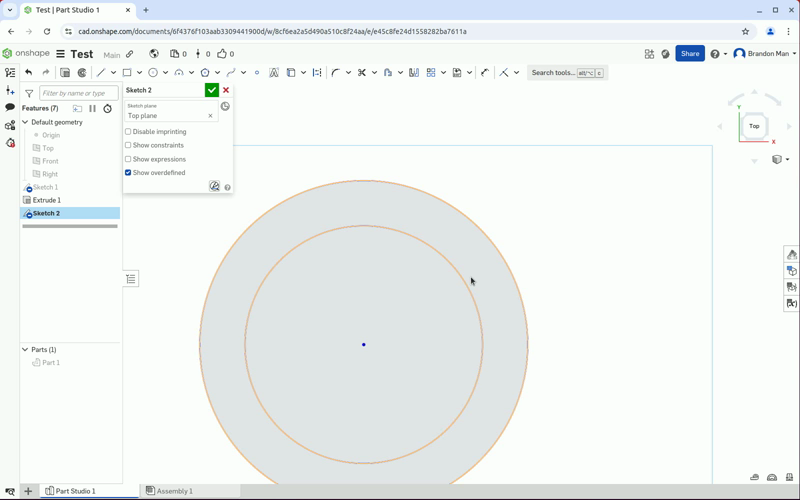
scroll(-6)
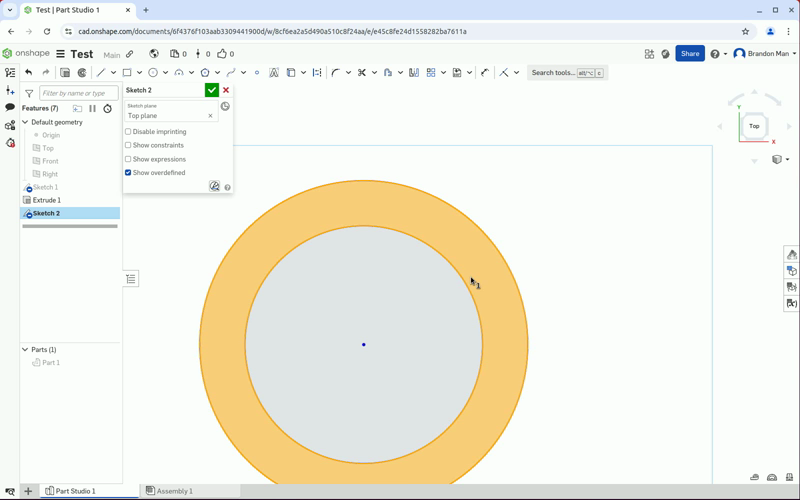
scroll(-6)
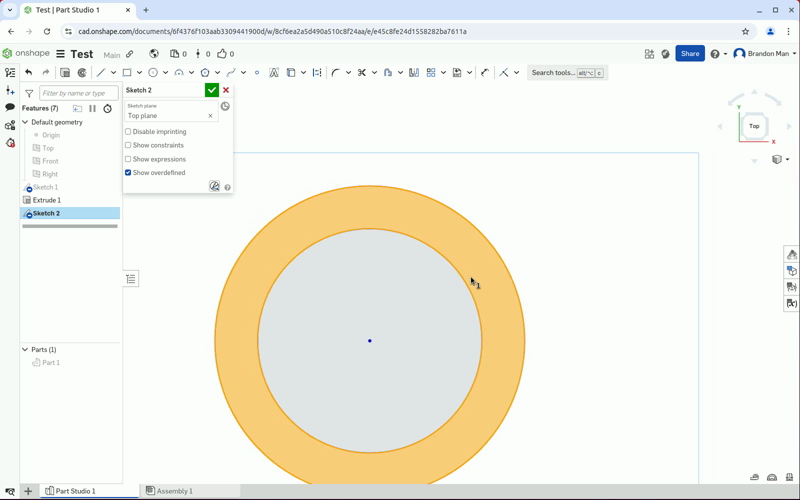
scroll(-6)
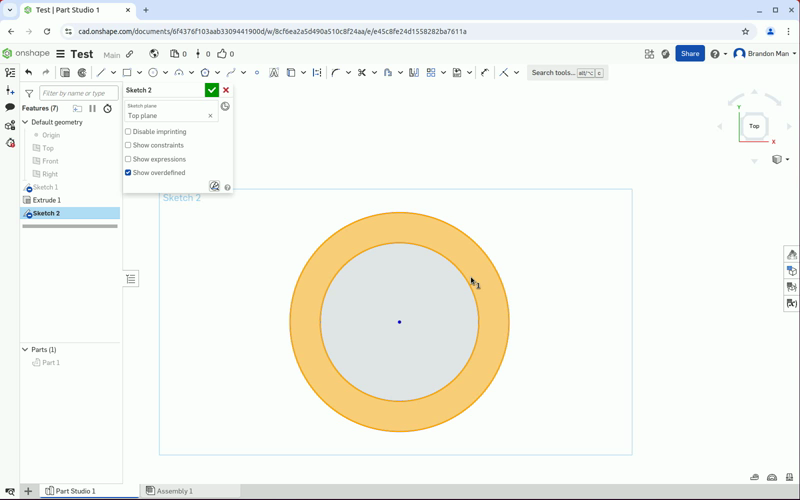
scroll(-6)
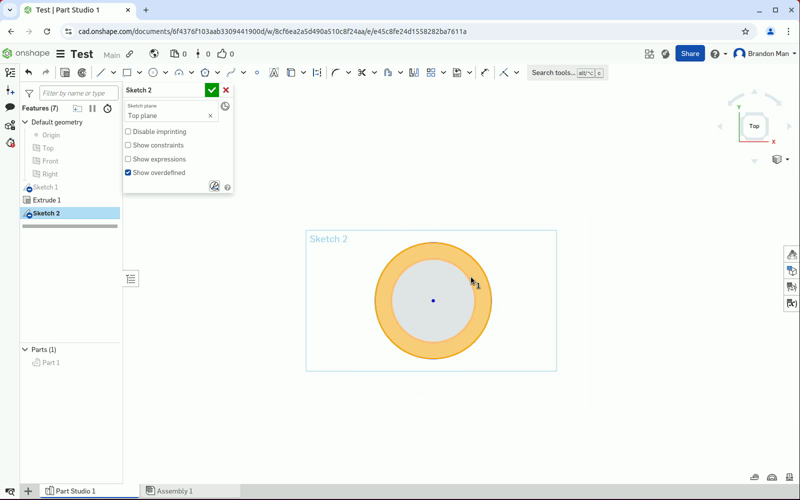
scroll(-6)
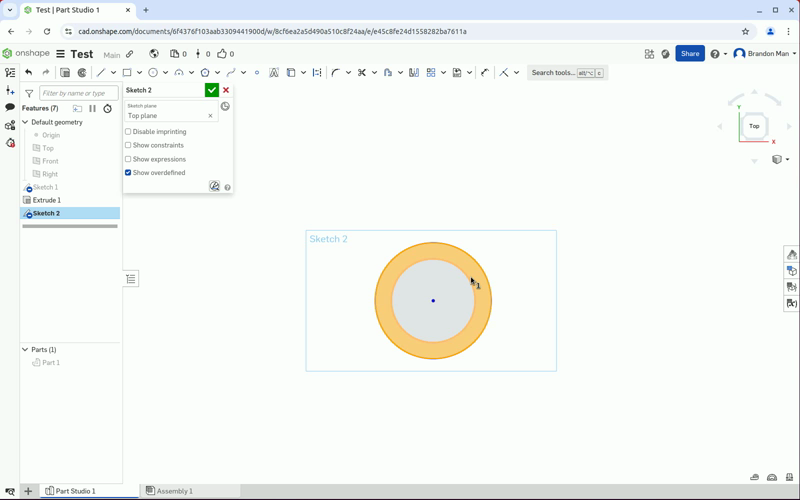
scroll(-6)
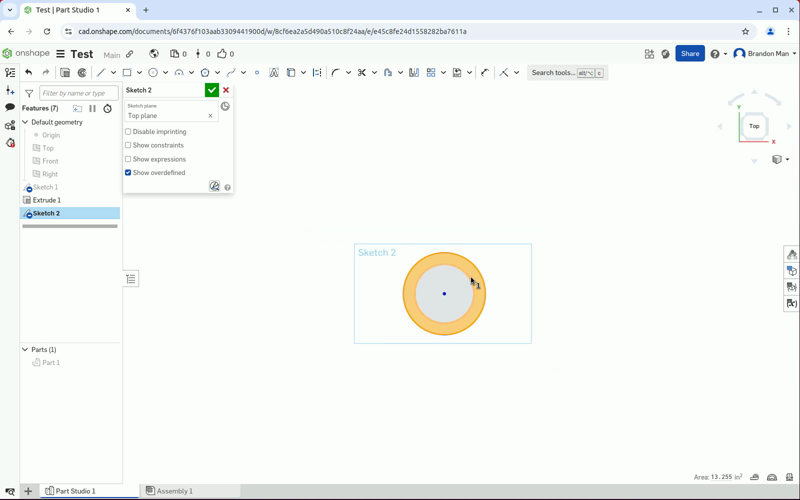
scroll(-6)
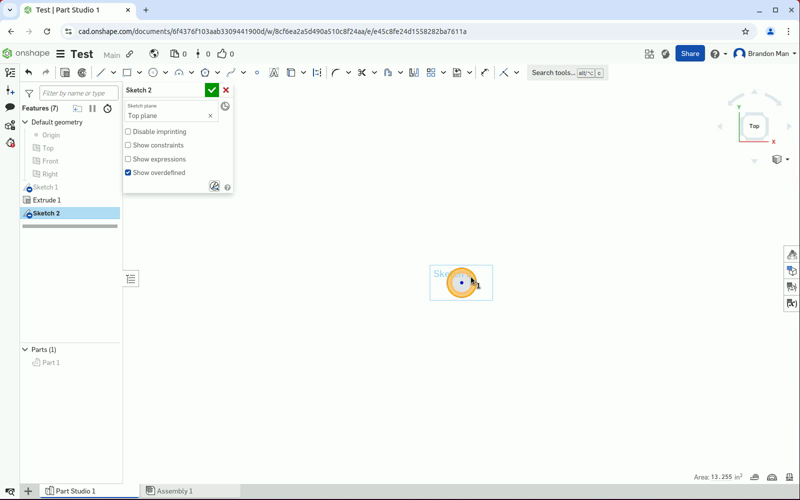
mouse_move(73, 352)
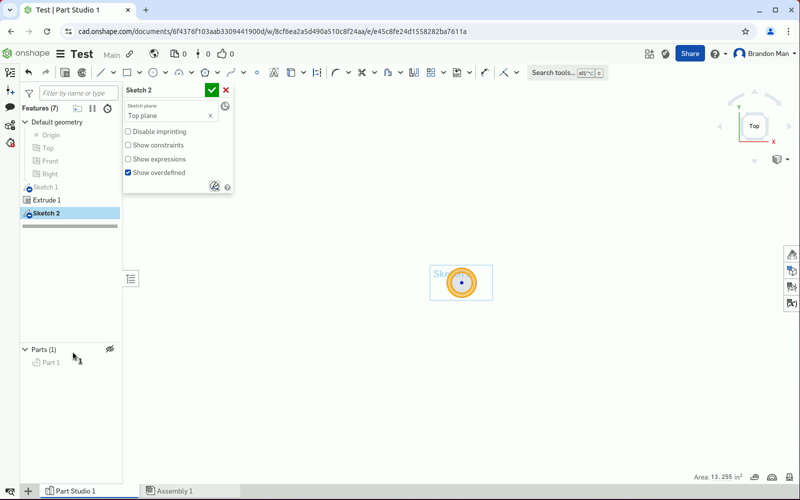
key(shift+y)
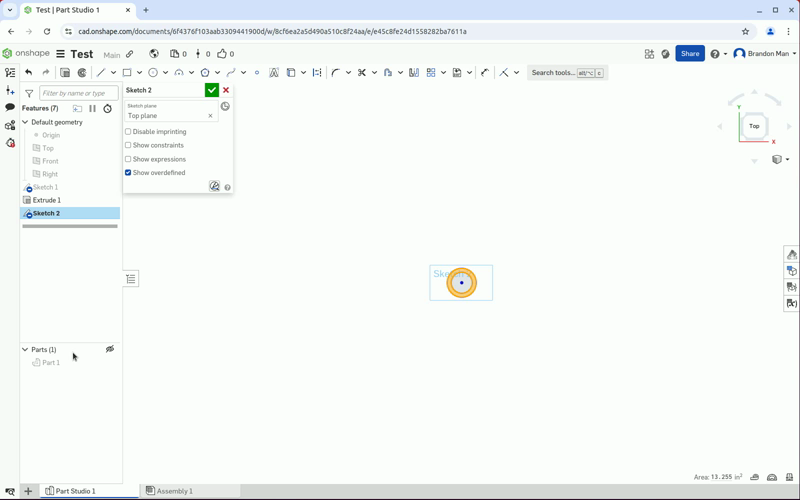
key(shift+e)
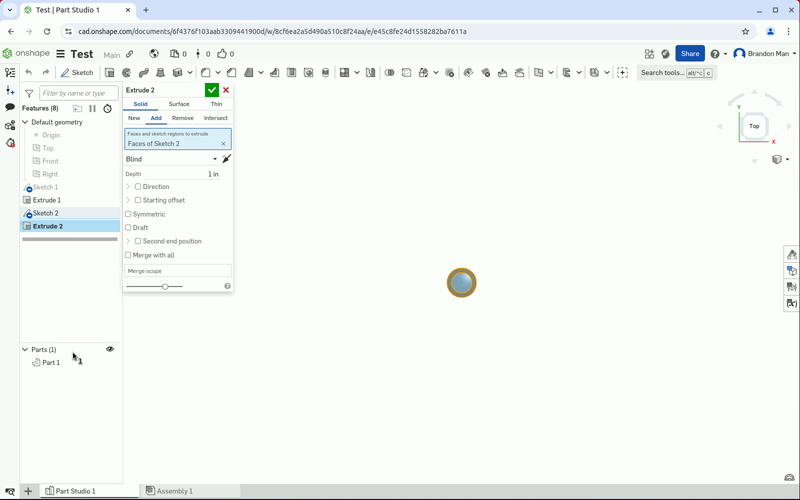
mouse_move(143, 106)
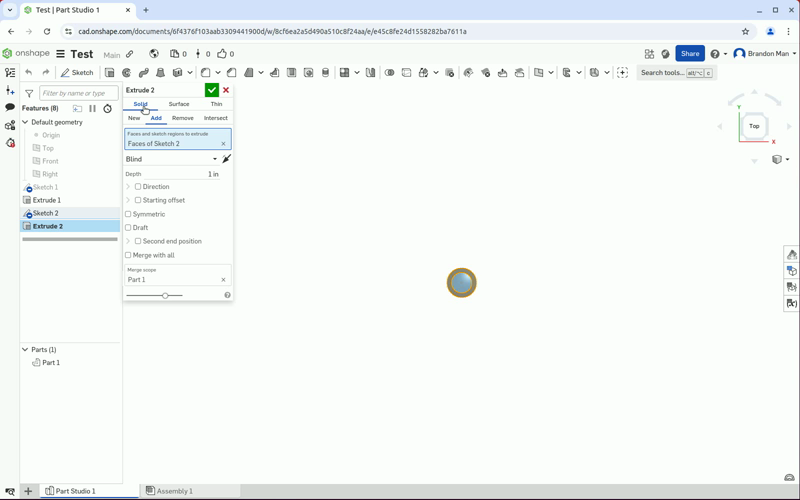
click(143, 106)
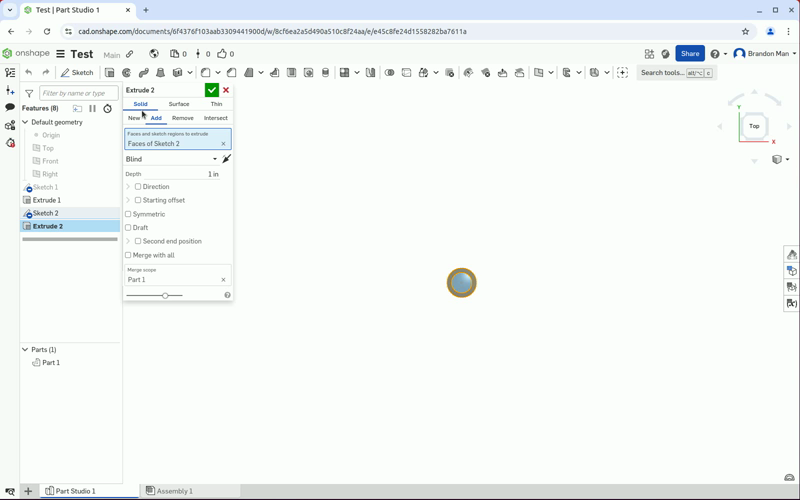
mouse_move(137, 120)
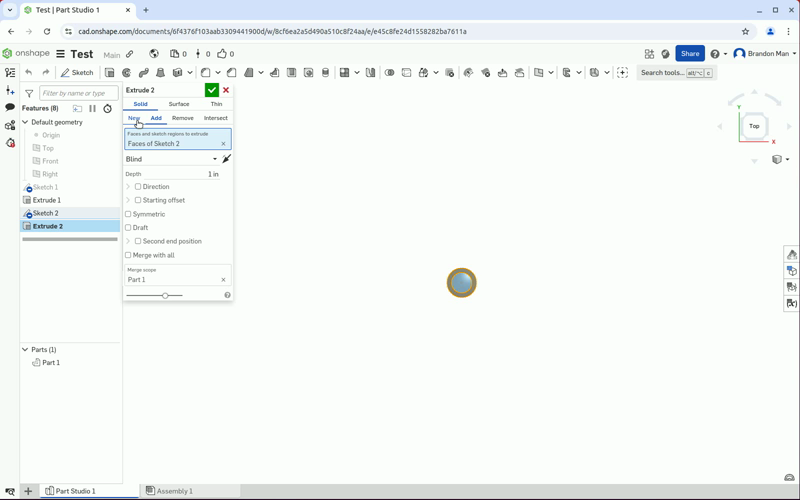
click(137, 120)
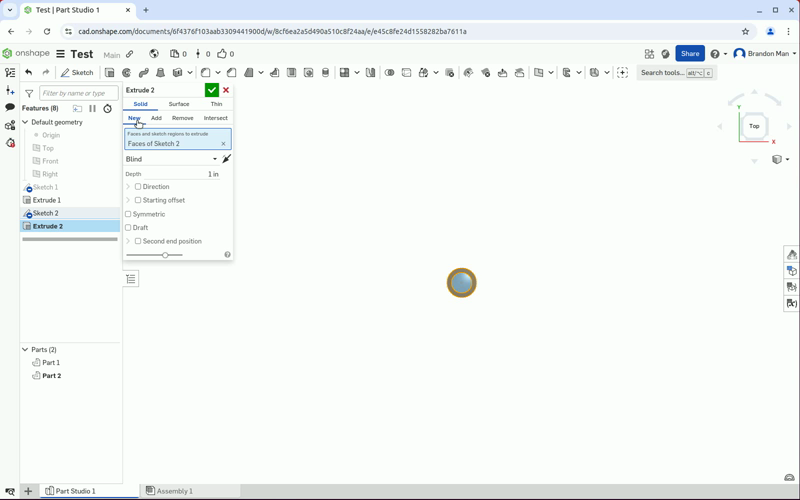
key(tab, 4)
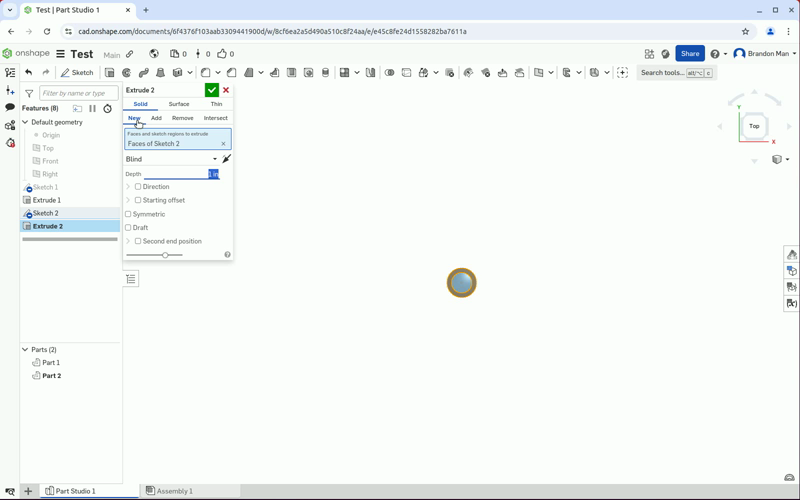
text(0.481)
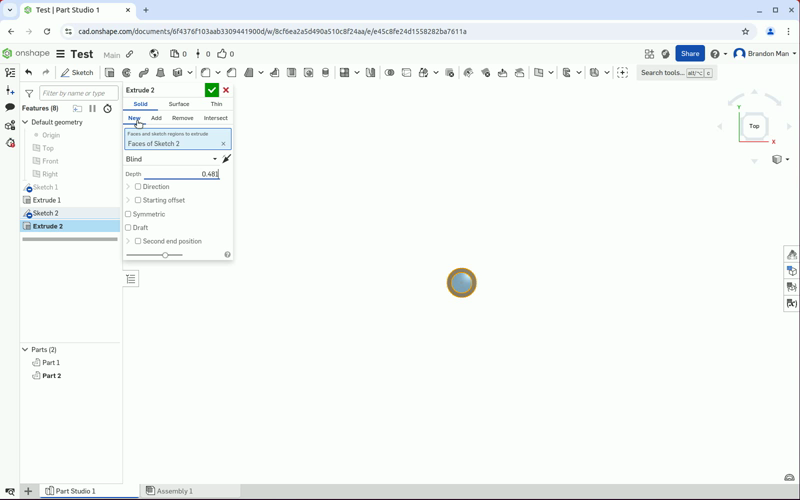
key(enter)
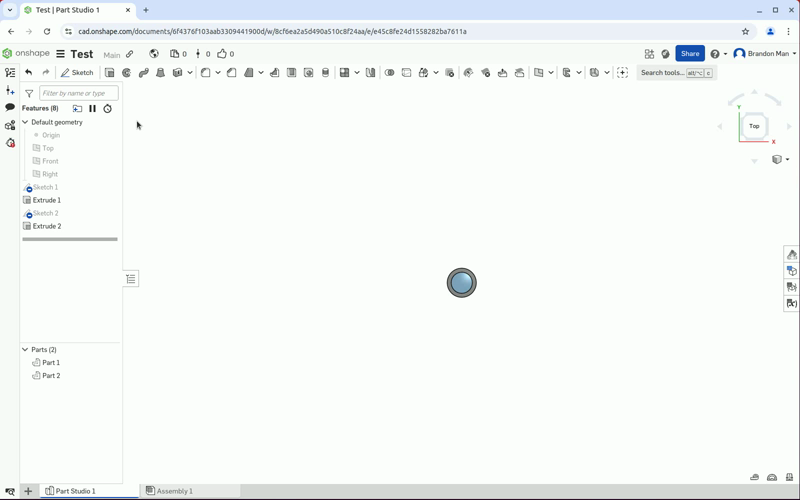
key(shift+h)
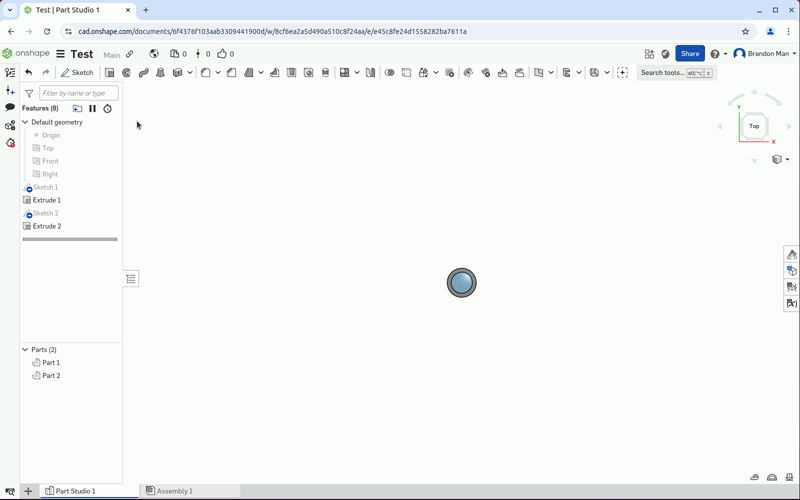
key(shift+h)
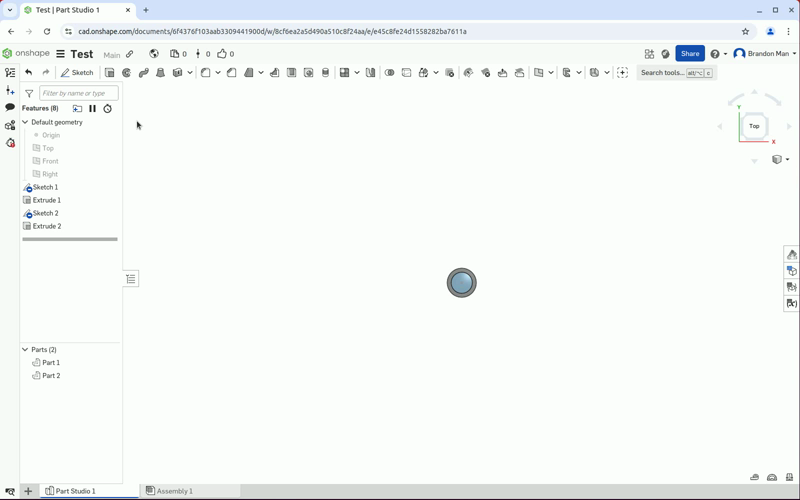
key(shift+7)
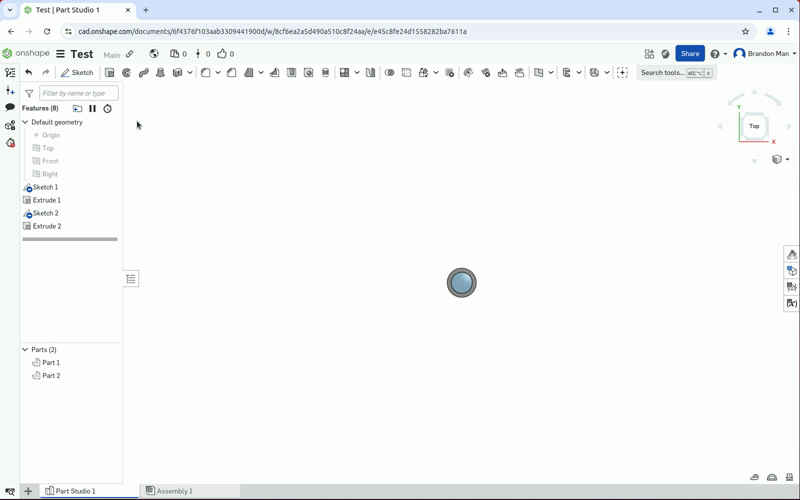
key(up, 3)
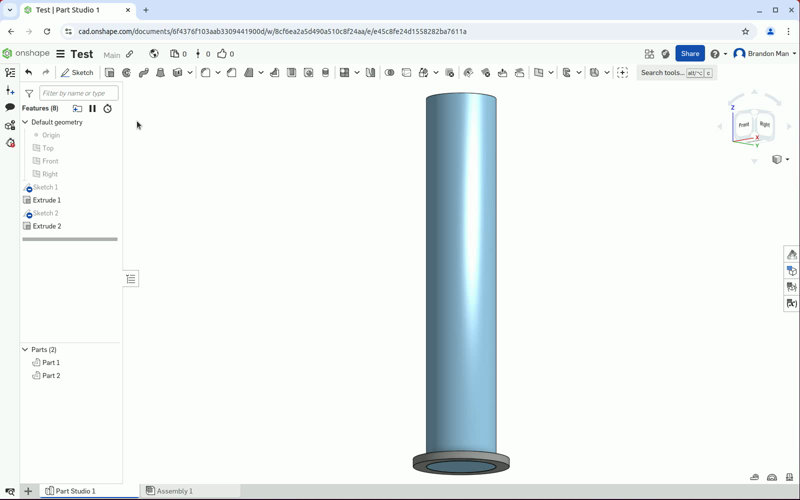
key(left, 3)
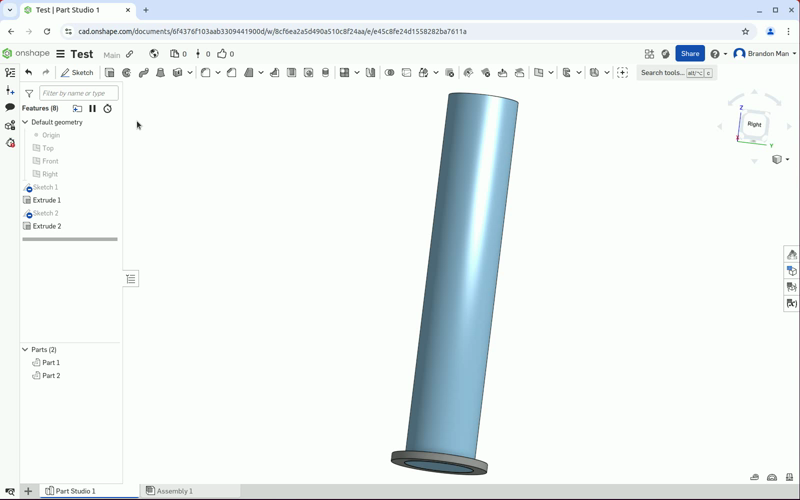
key(right, 3)
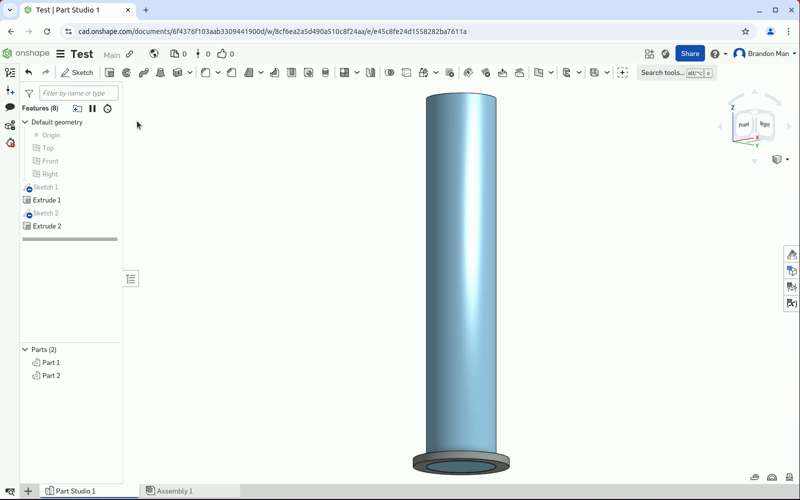
key(down, 3)
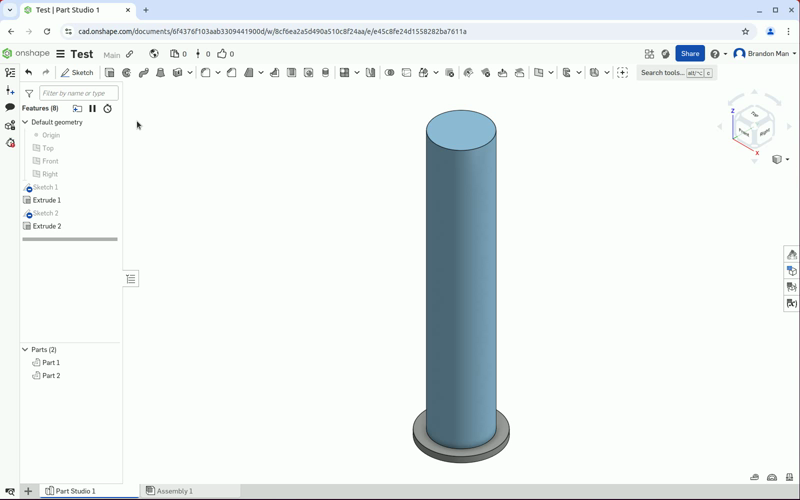
mouse_move(73, 189)
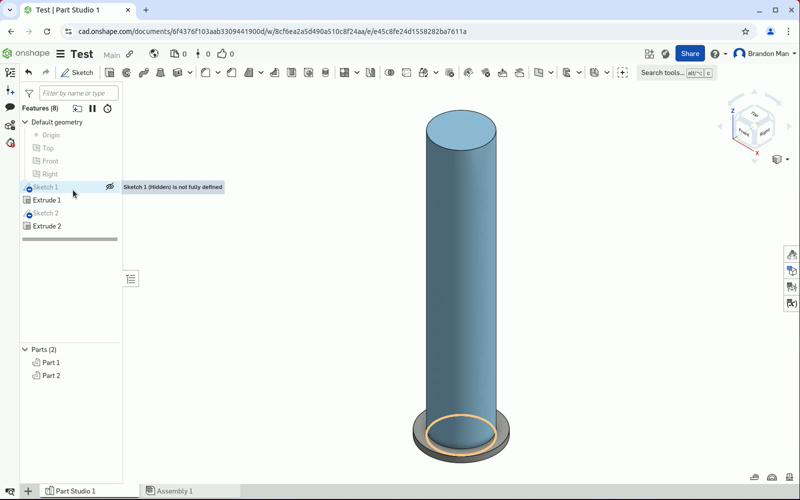
click(73, 189)